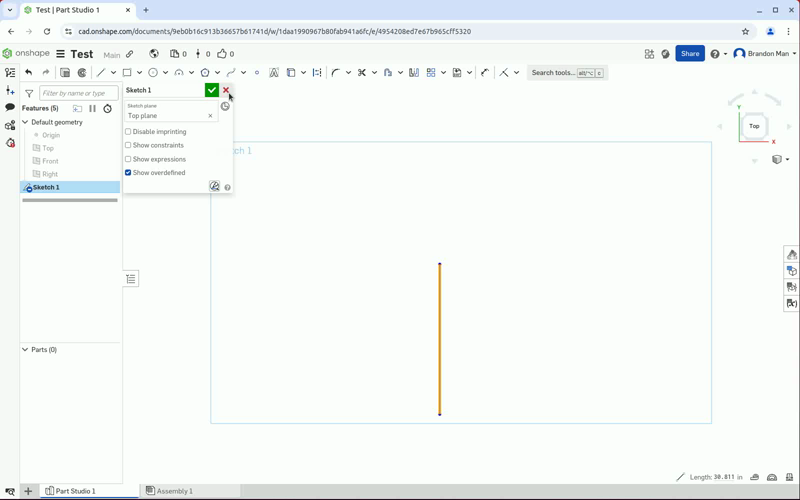
key(shift+h)
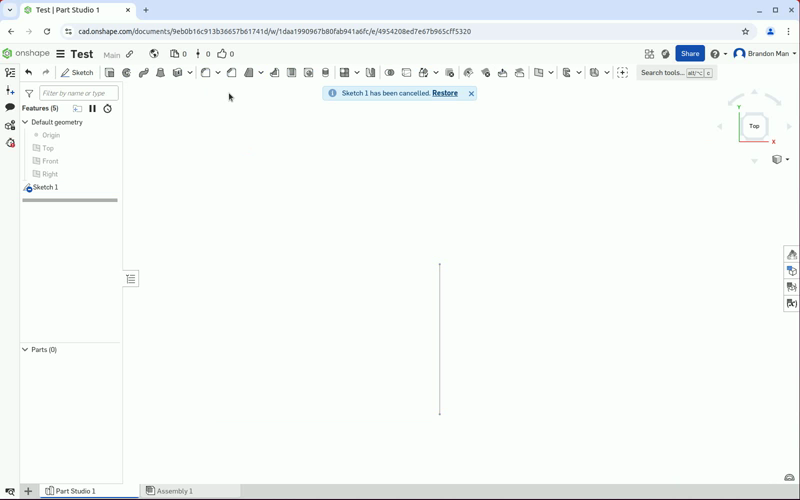
key(shift+s)
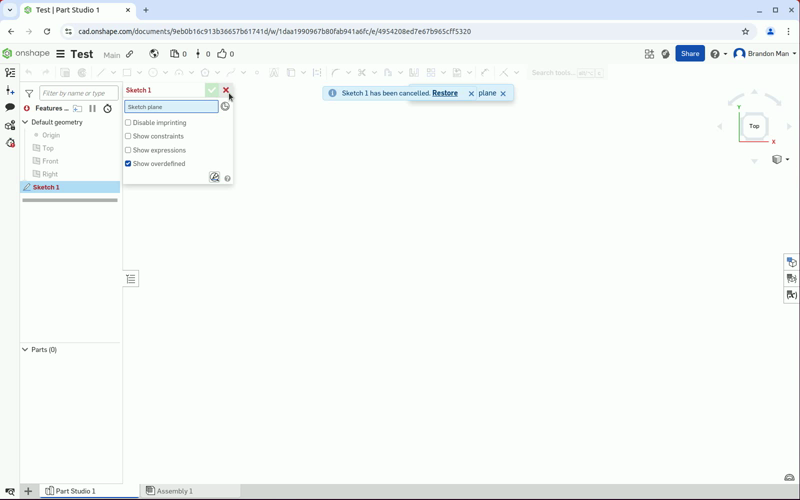
mouse_move(73, 150)
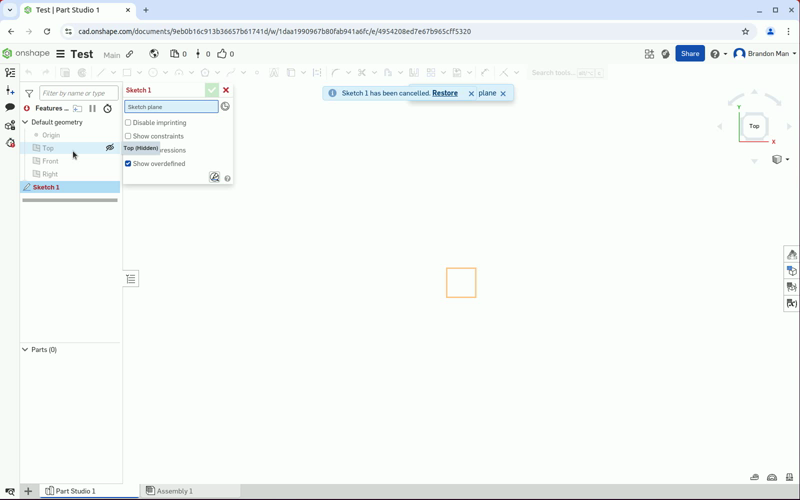
click(73, 150)
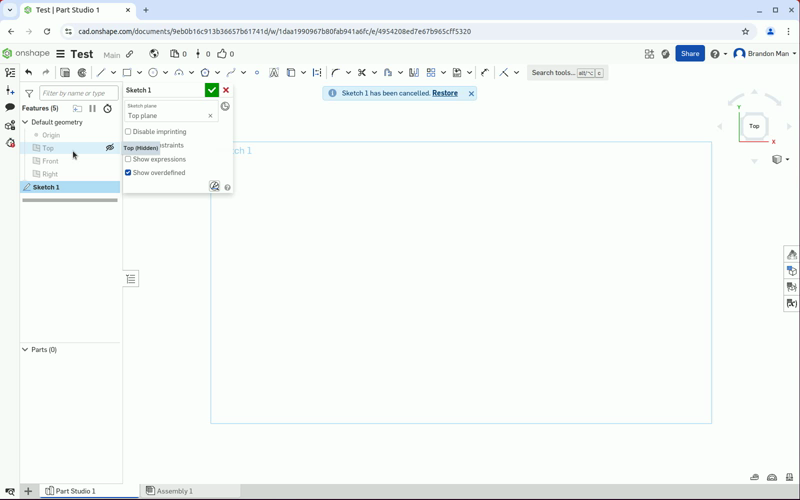
mouse_move(73, 352)
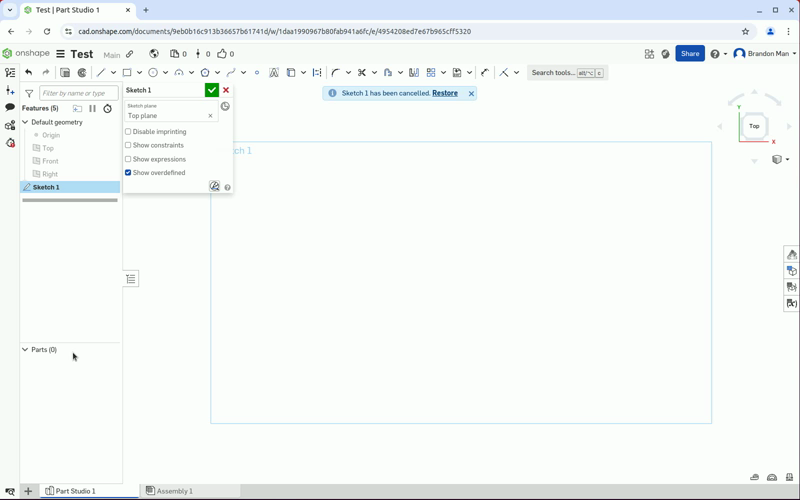
key(y)
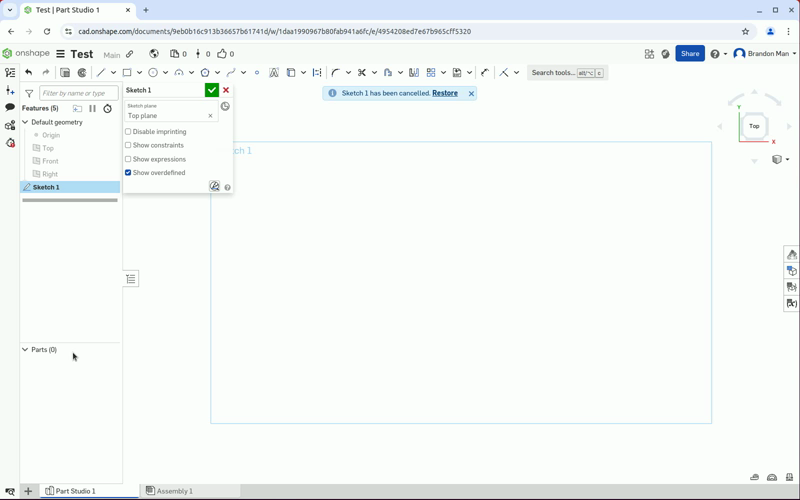
key(l)
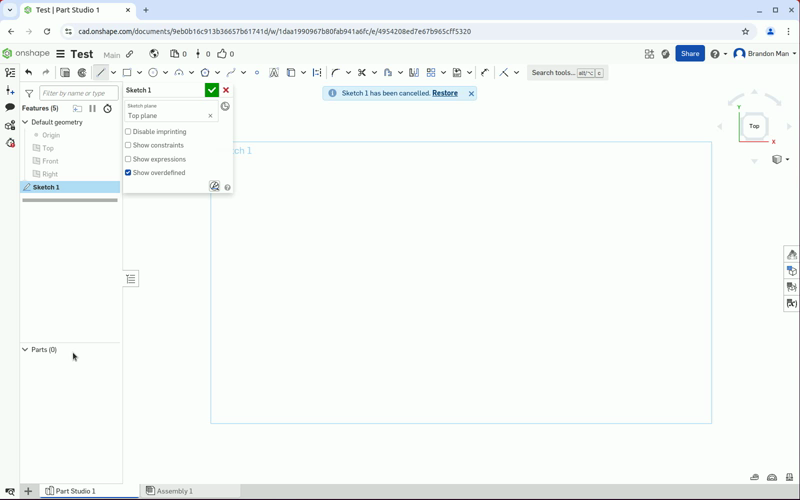
key_down(shift)
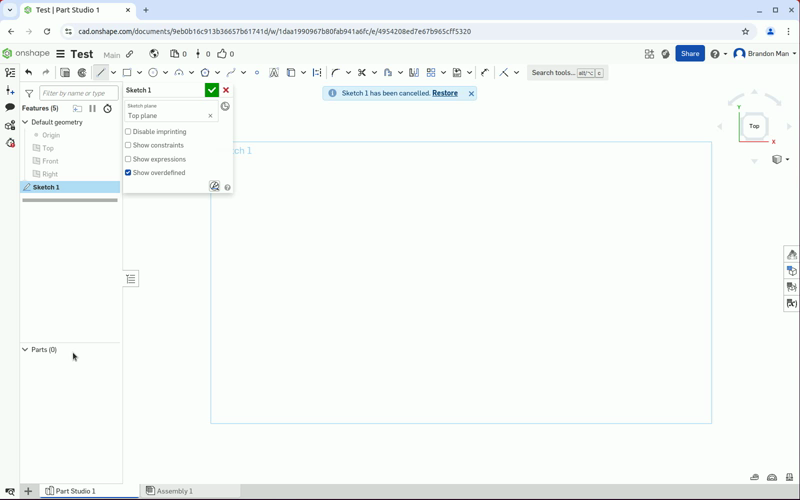
mouse_move(399, 343)
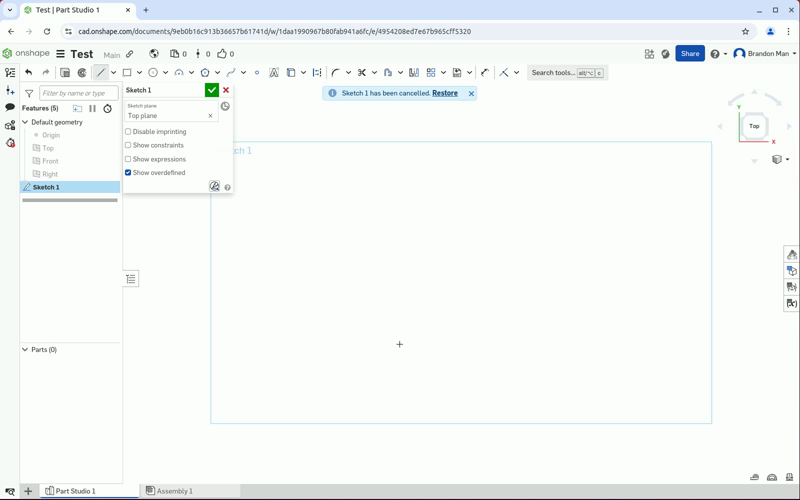
click(399, 343)
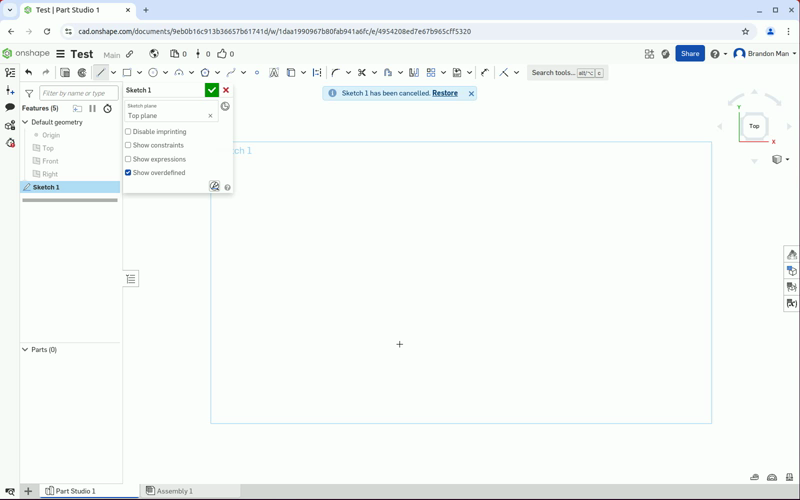
key_up(shift)
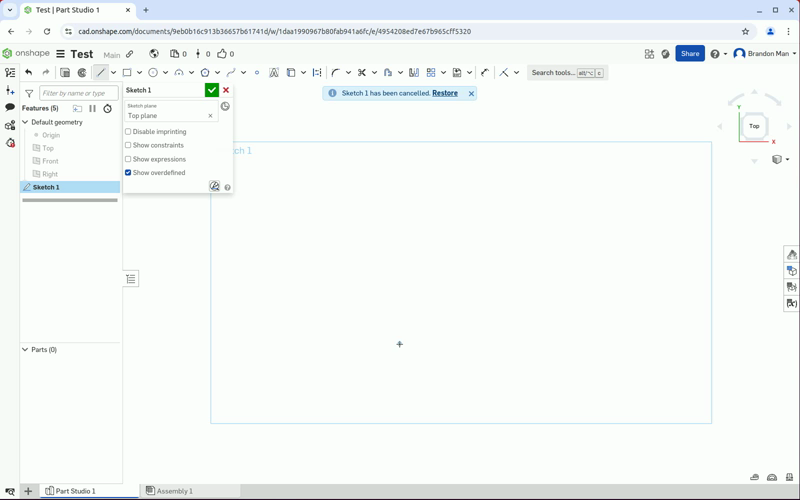
key_down(shift)
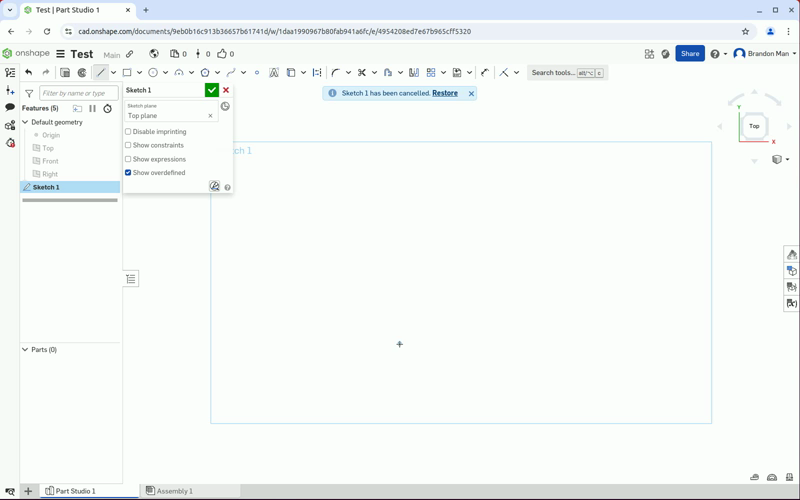
mouse_move(521, 343)
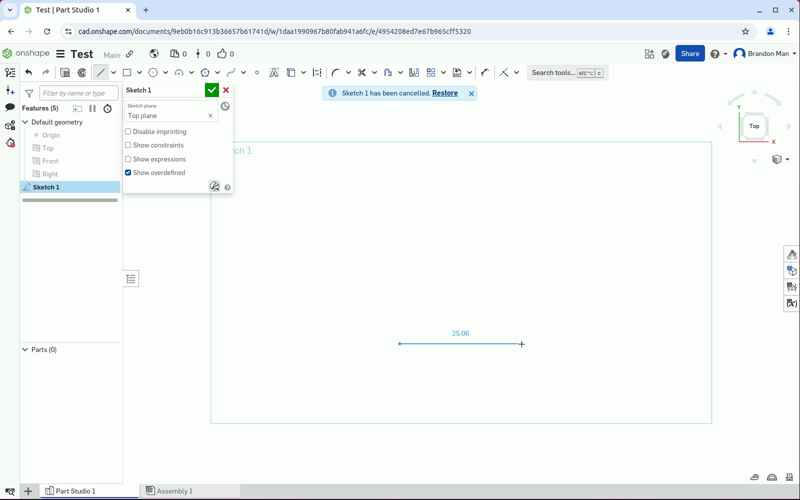
click(521, 343)
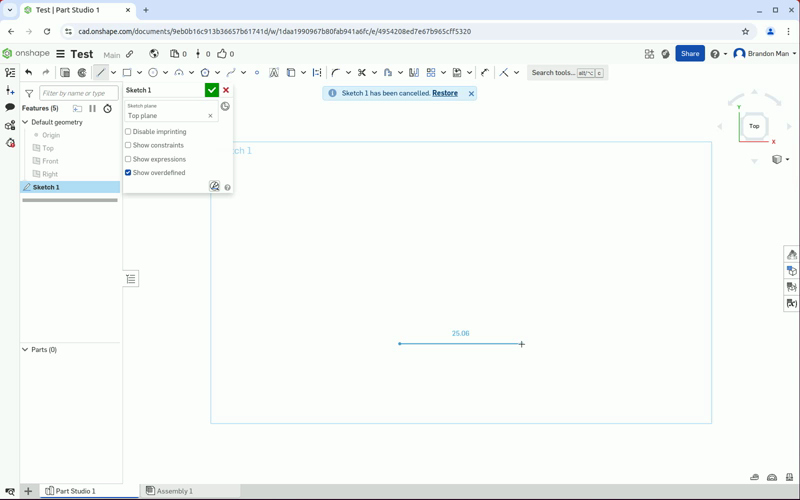
key_up(shift)
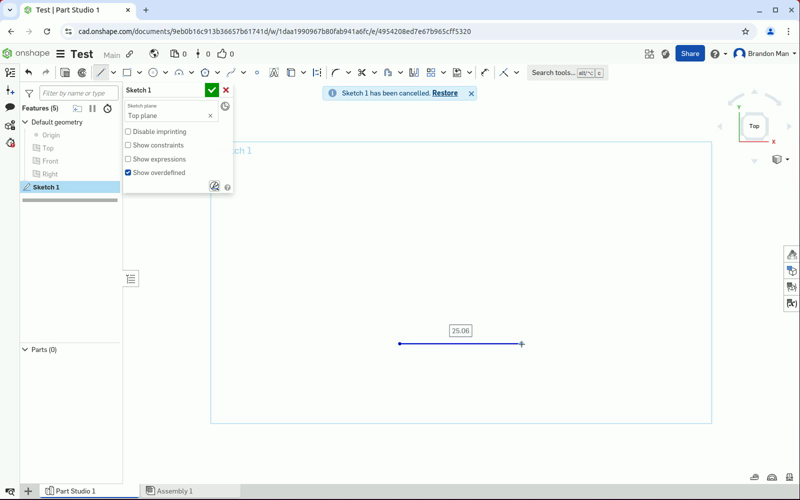
key_down(shift)
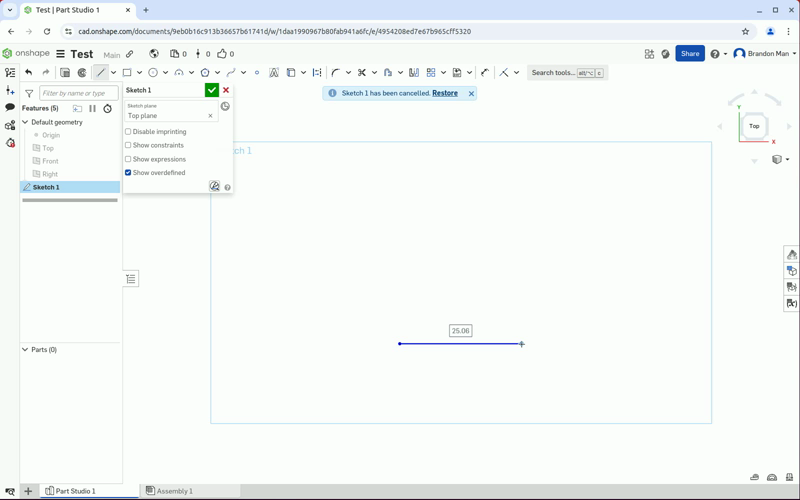
mouse_move(521, 222)
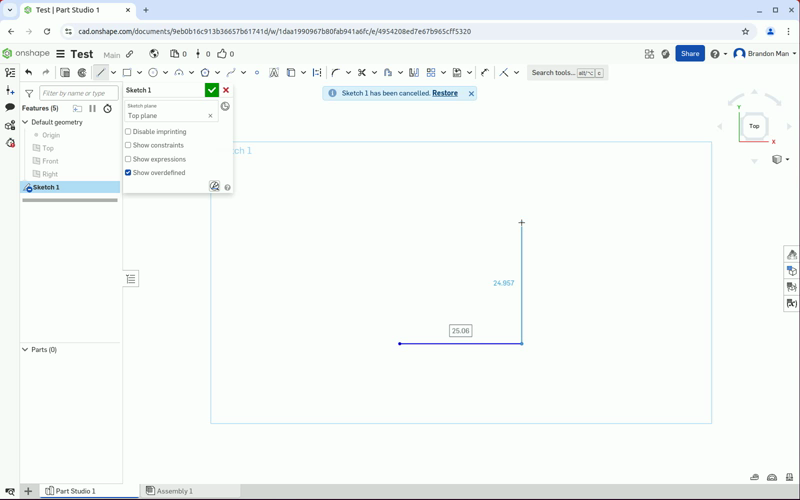
click(521, 222)
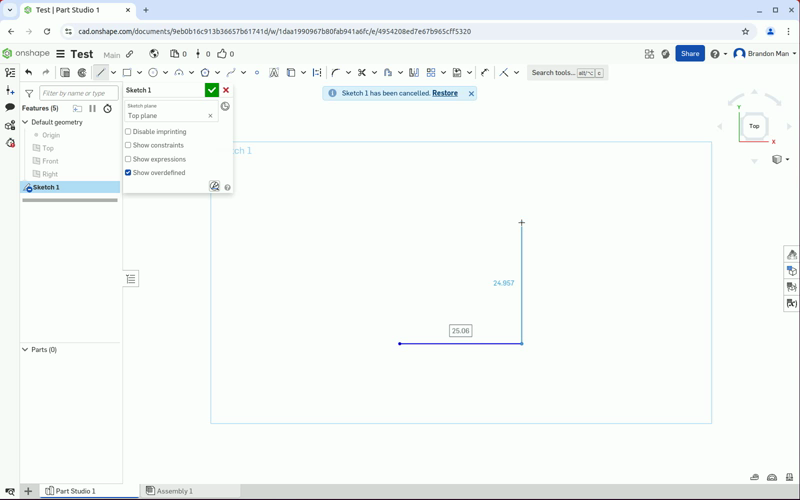
key_up(shift)
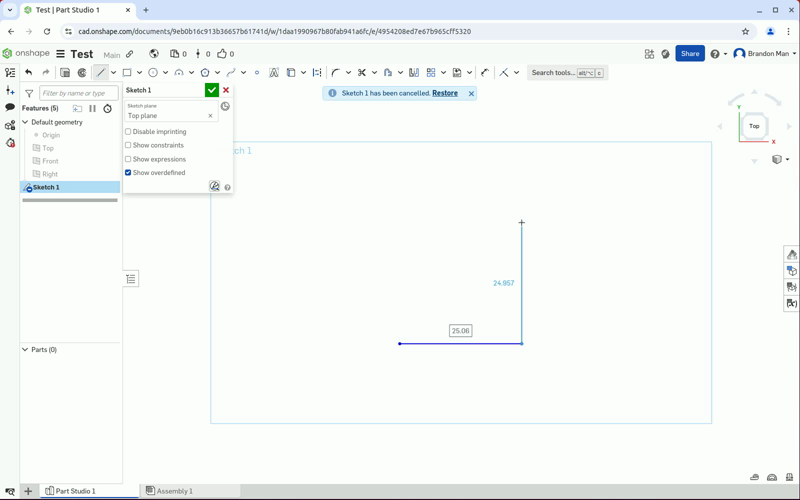
key_down(shift)
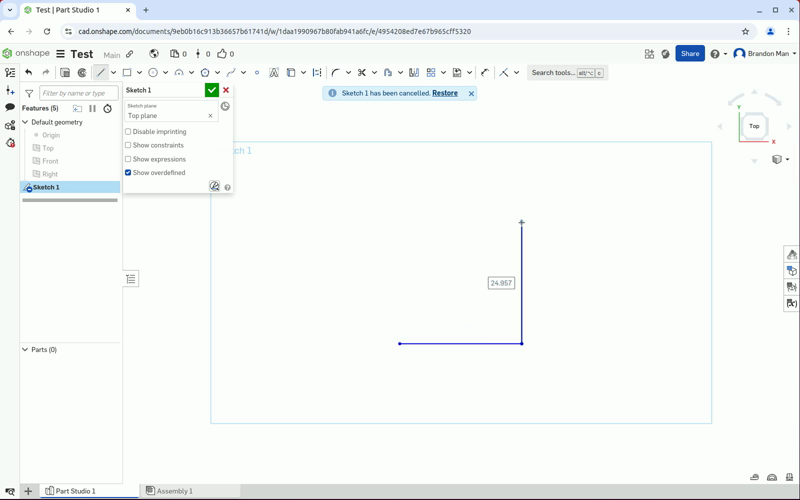
mouse_move(399, 222)
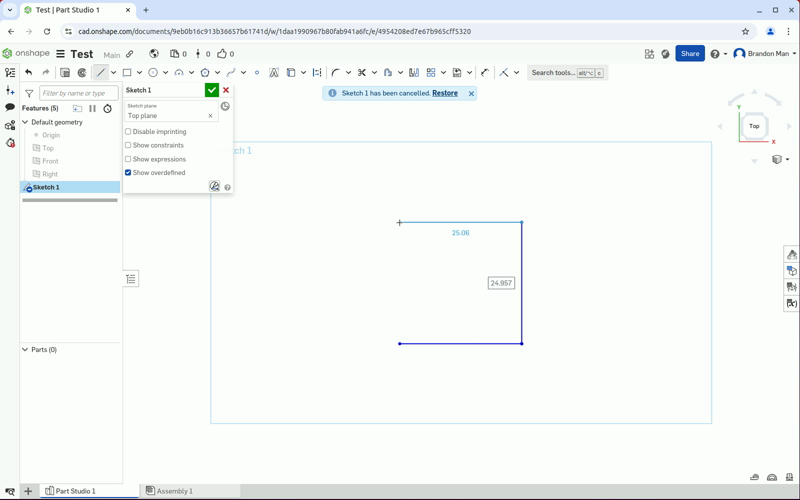
click(399, 222)
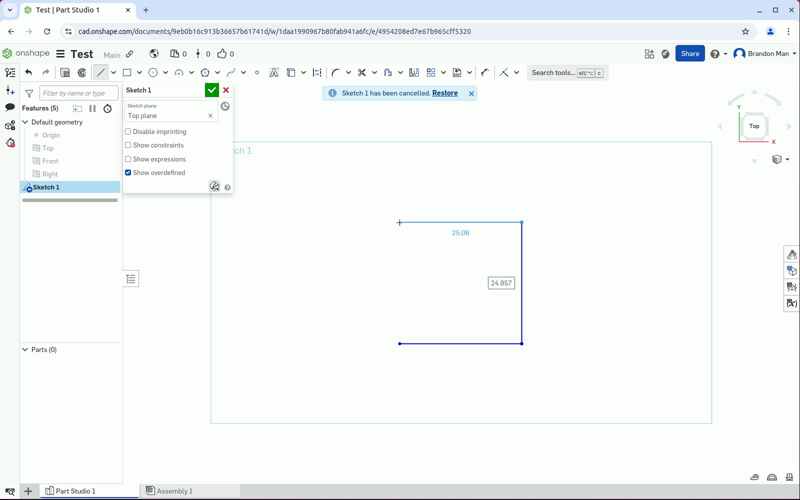
key_up(shift)
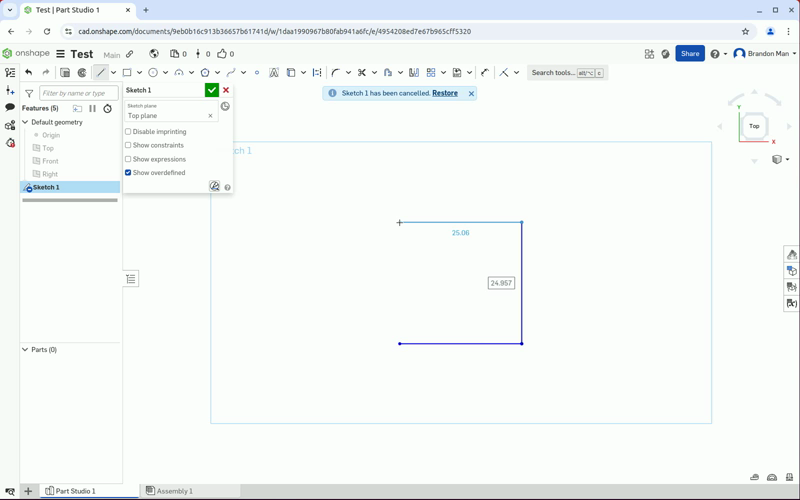
key_down(shift)
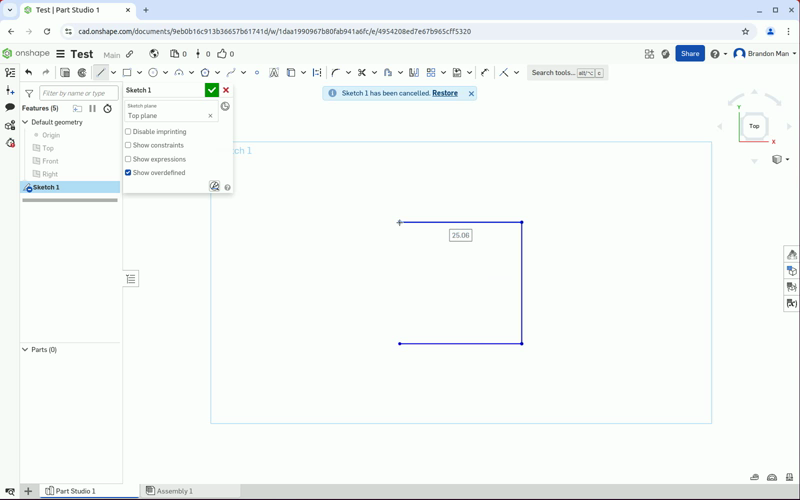
mouse_move(399, 343)
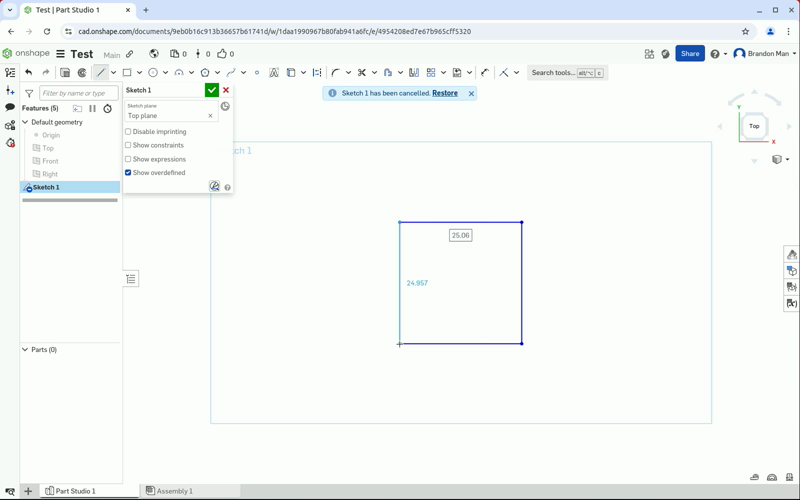
key_up(shift)
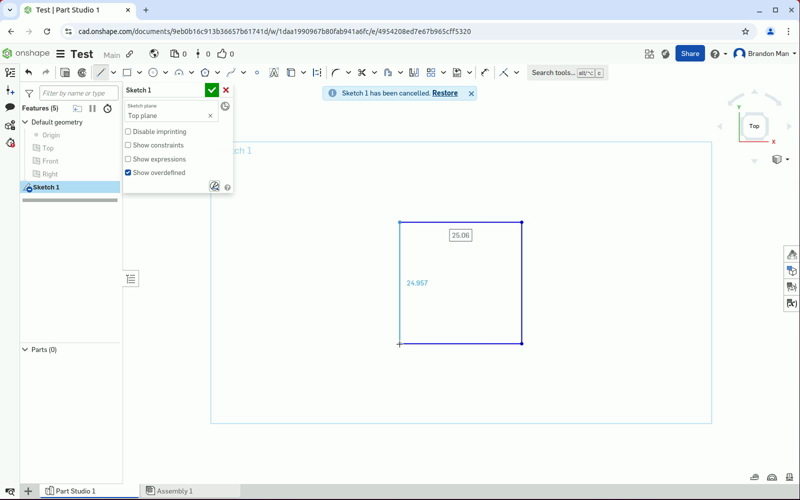
click(399, 343)
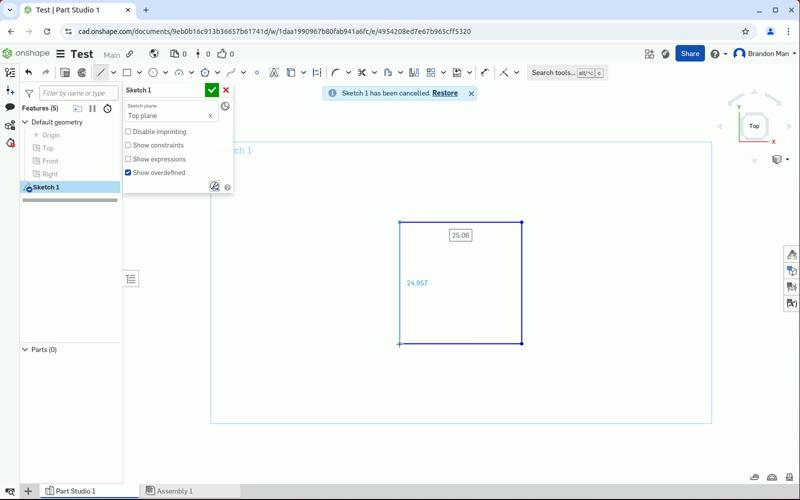
key(esc)
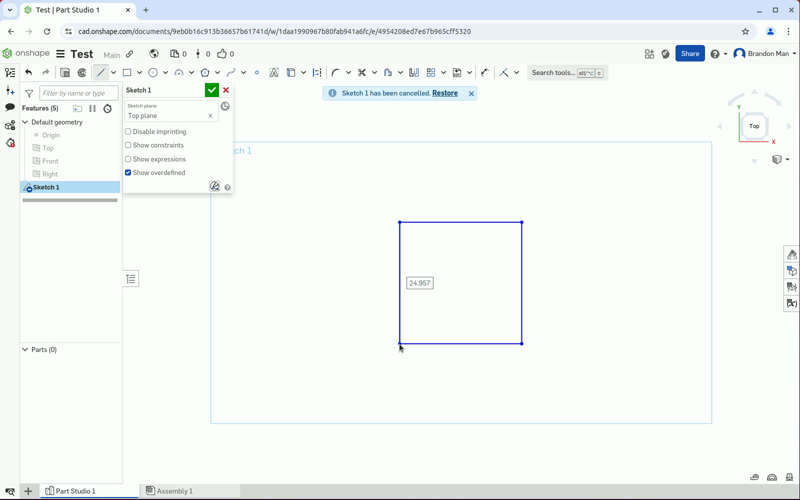
mouse_move(498, 312)
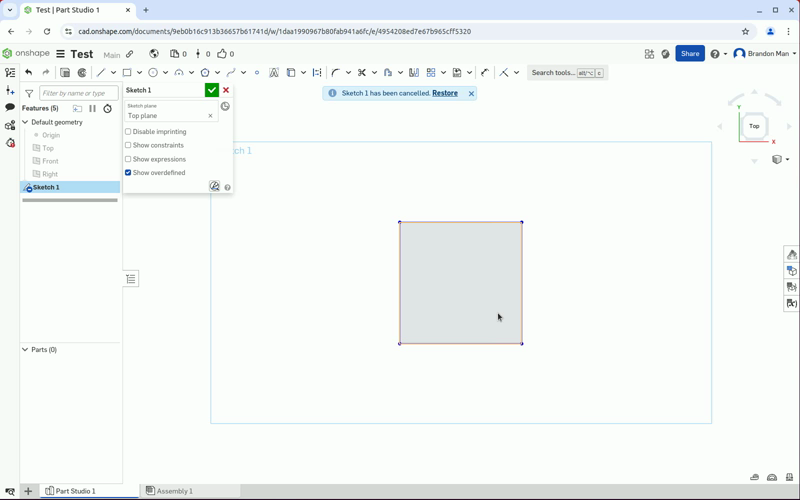
click(498, 312)
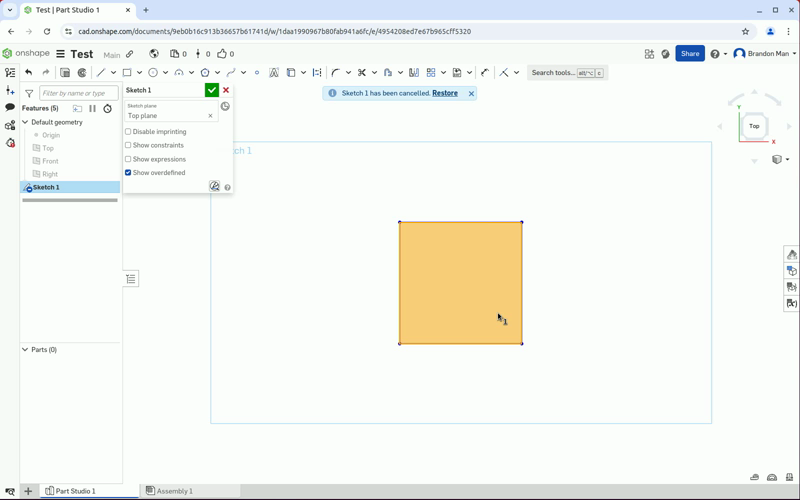
mouse_move(73, 352)
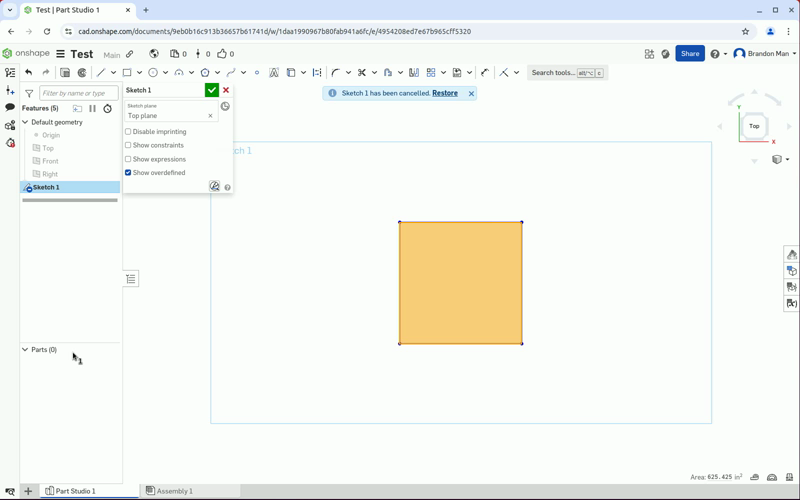
key(shift+y)
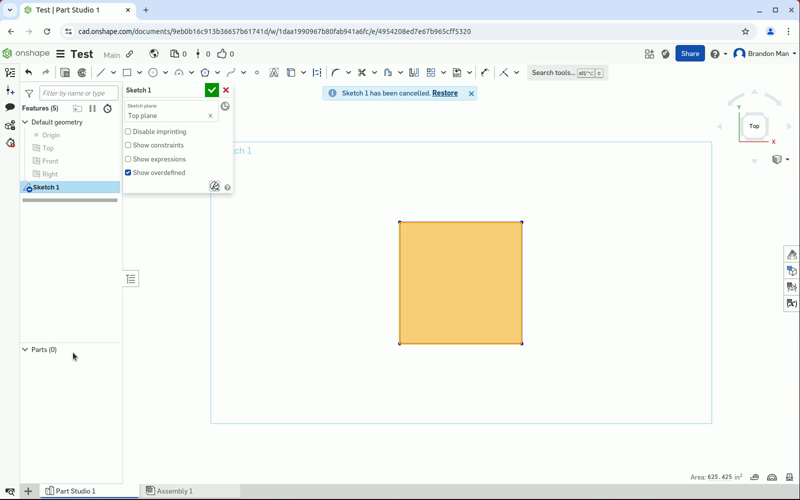
key(shift+e)
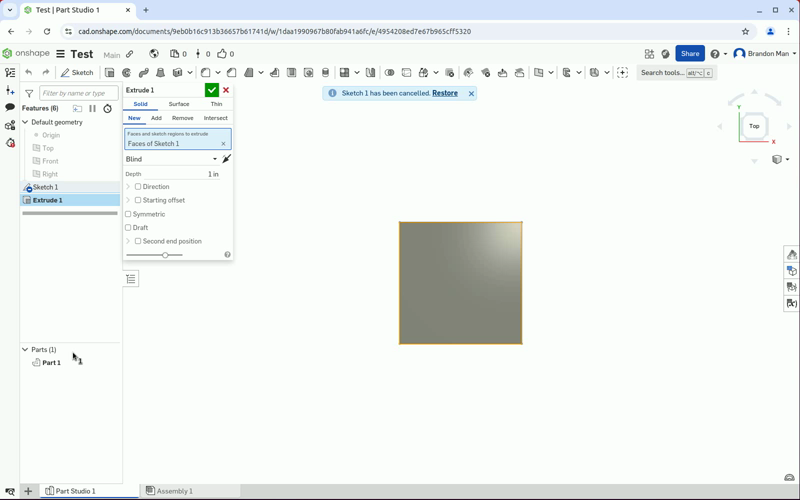
mouse_move(143, 106)
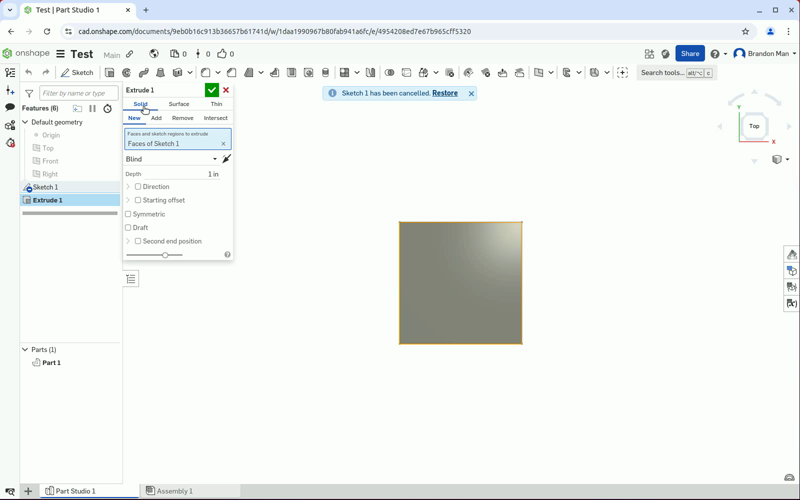
click(143, 106)
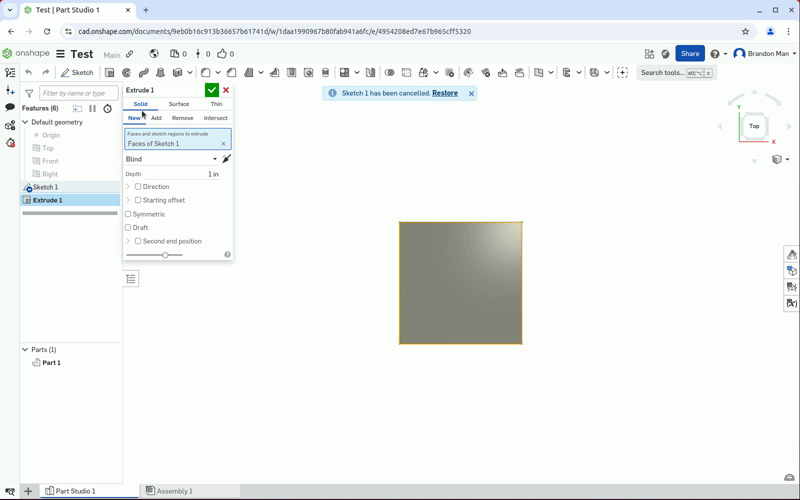
mouse_move(137, 120)
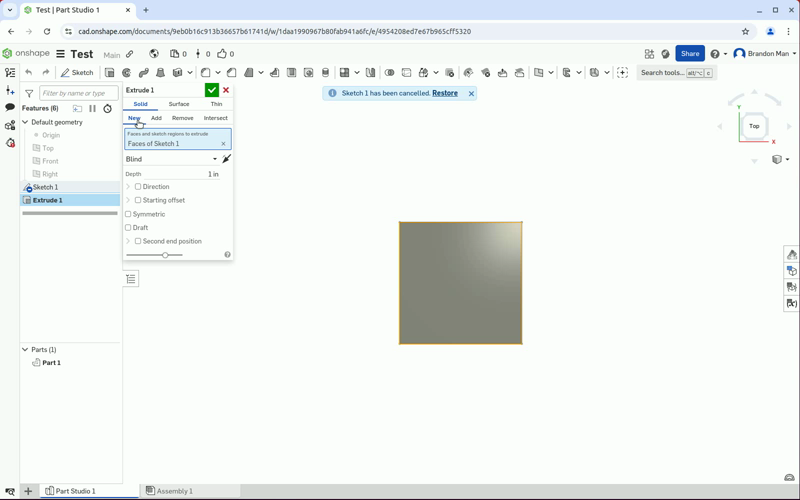
click(137, 120)
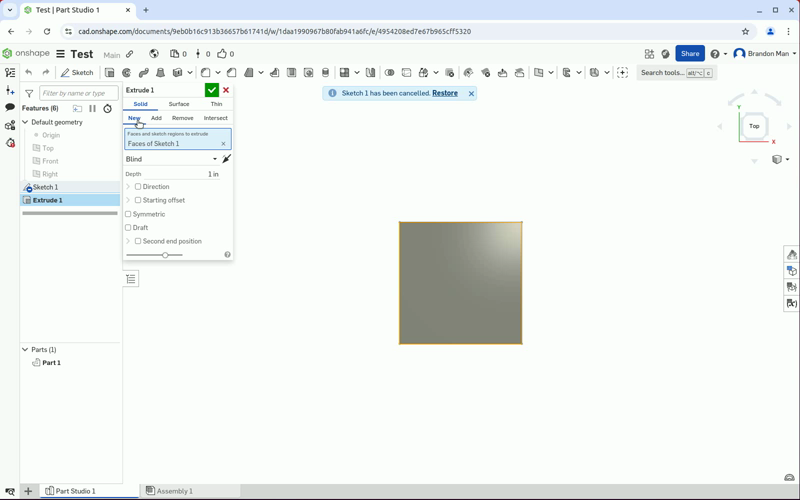
key(tab, 4)
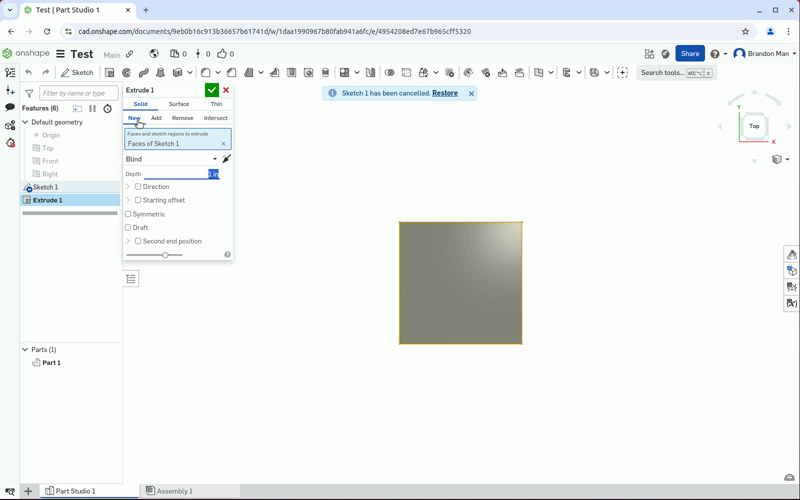
text(23.108)
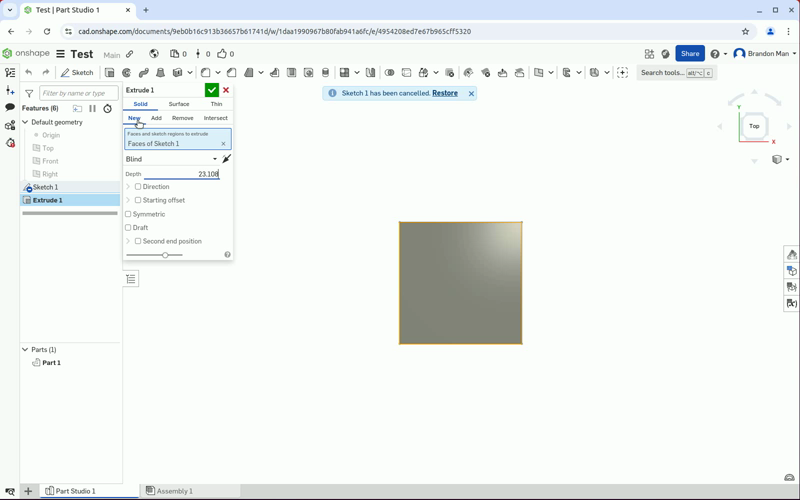
key(enter)
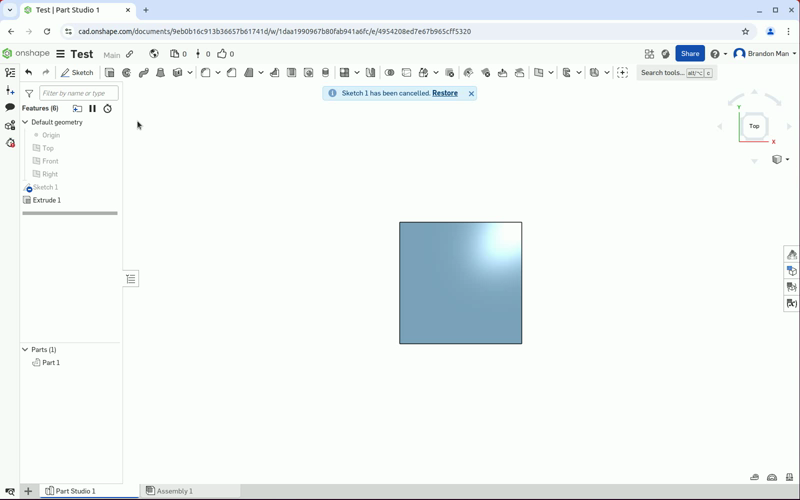
key(shift+h)
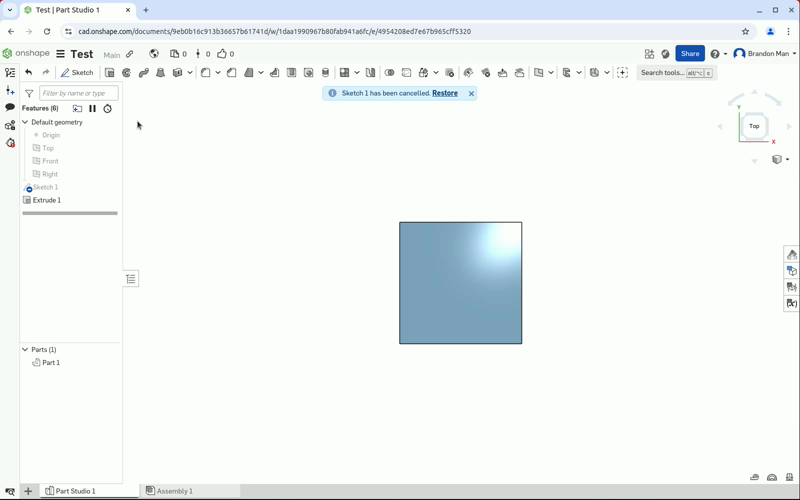
key(shift+h)
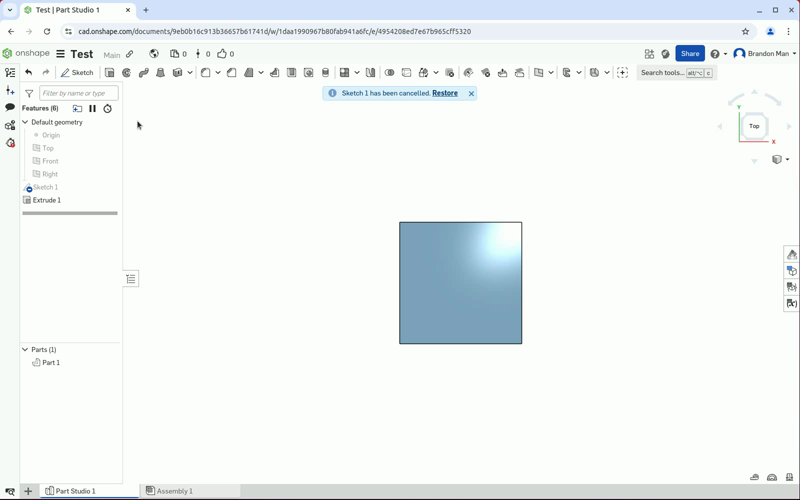
mouse_move(73, 189)
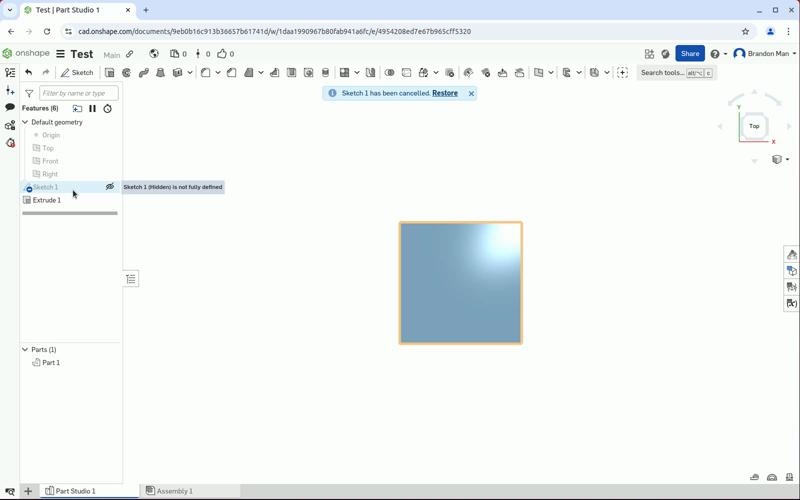
click(73, 189)
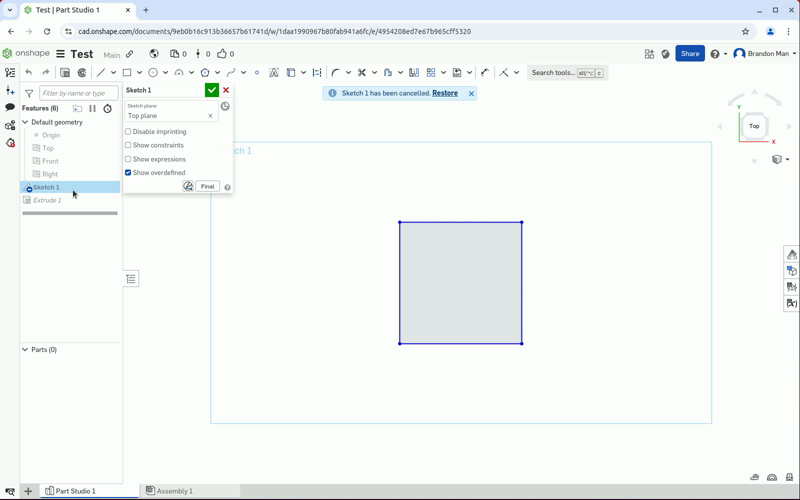
mouse_move(229, 92)
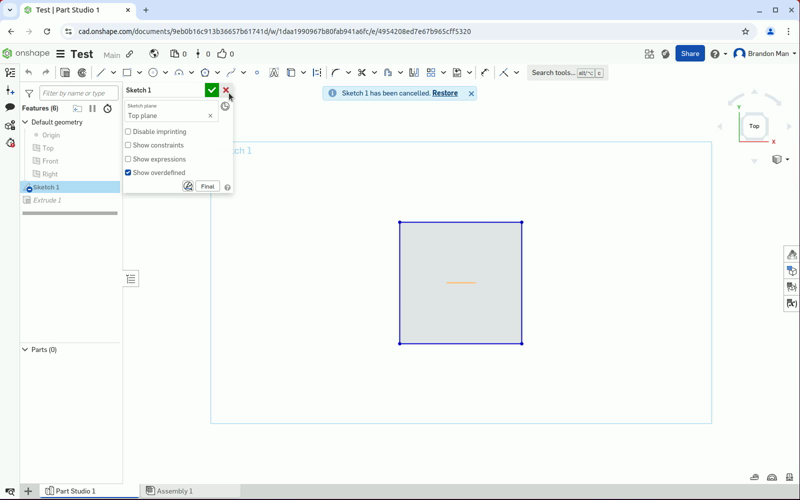
click(229, 92)
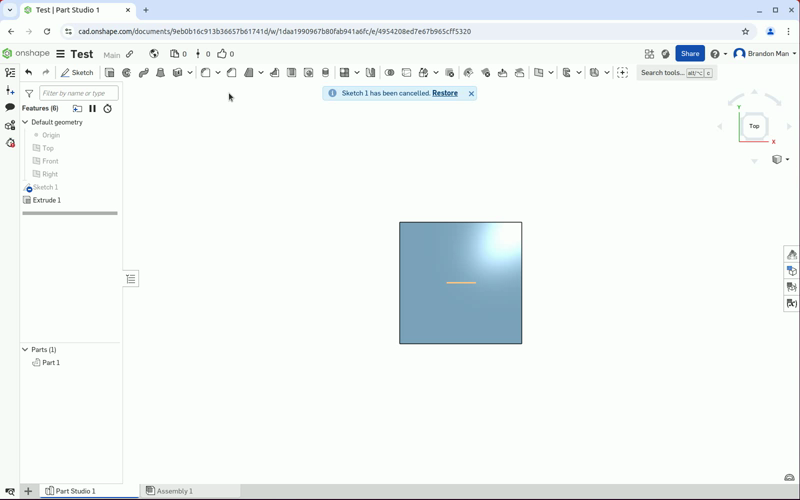
mouse_move(73, 352)
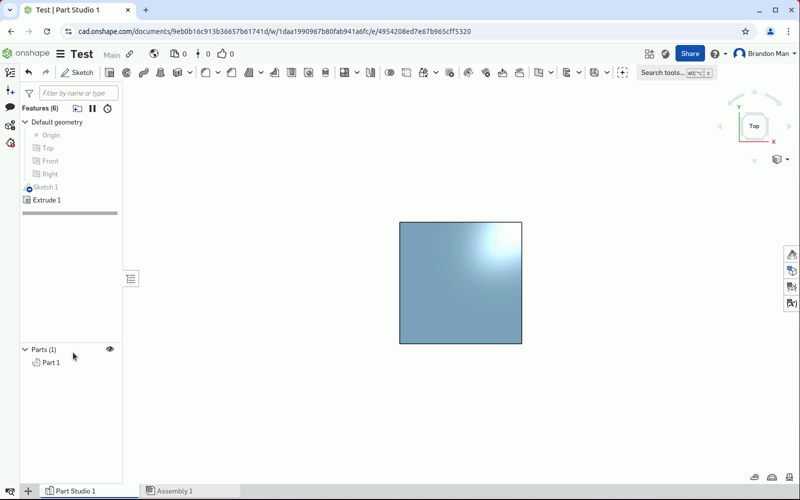
key(y)
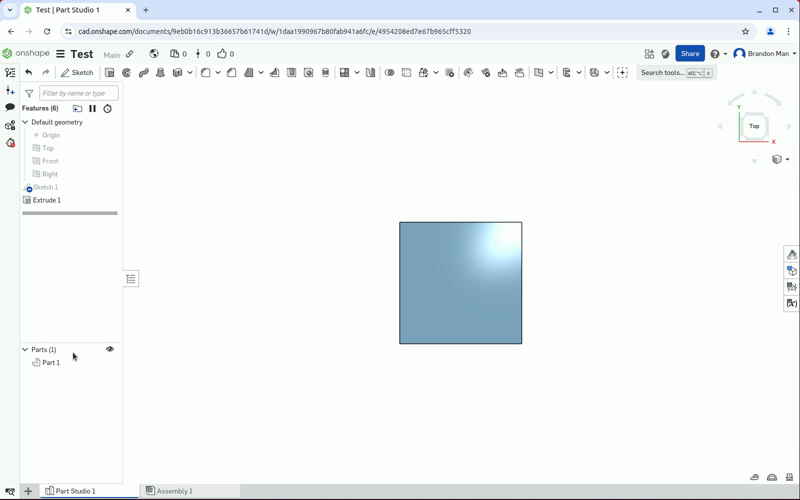
key(shift+p)
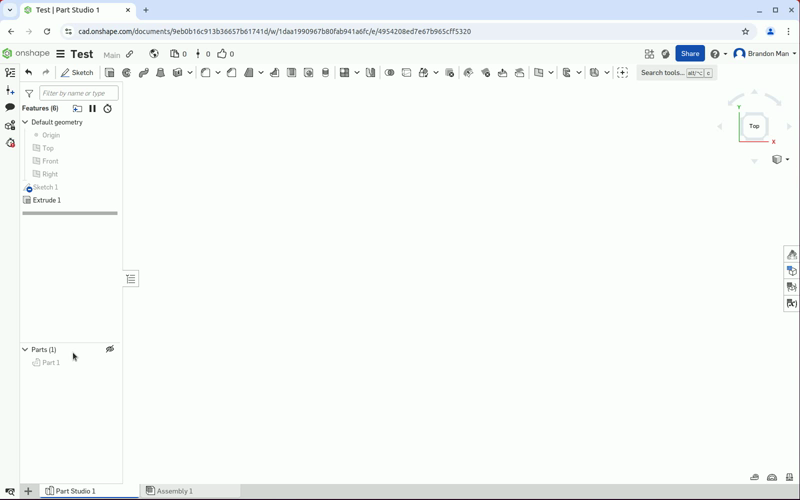
key(space)
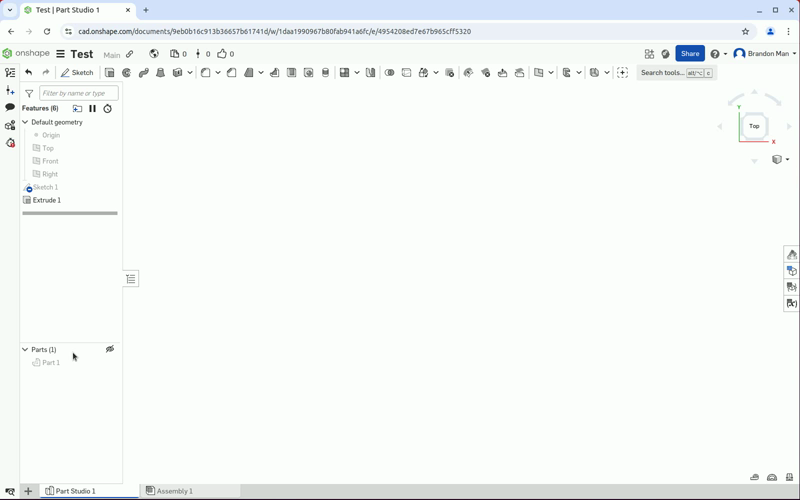
key_down(shift)
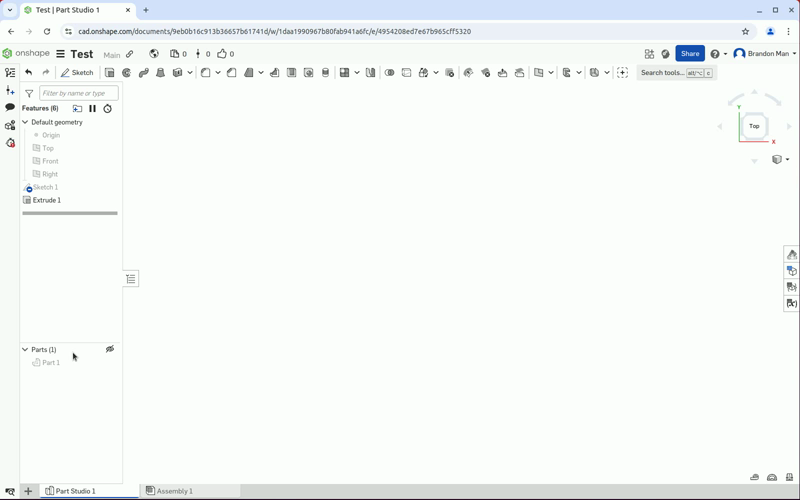
key(up)
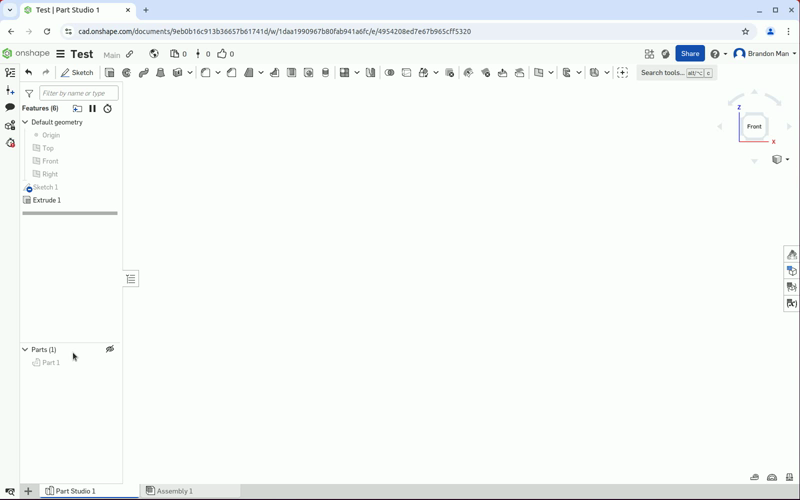
key_up(shift)
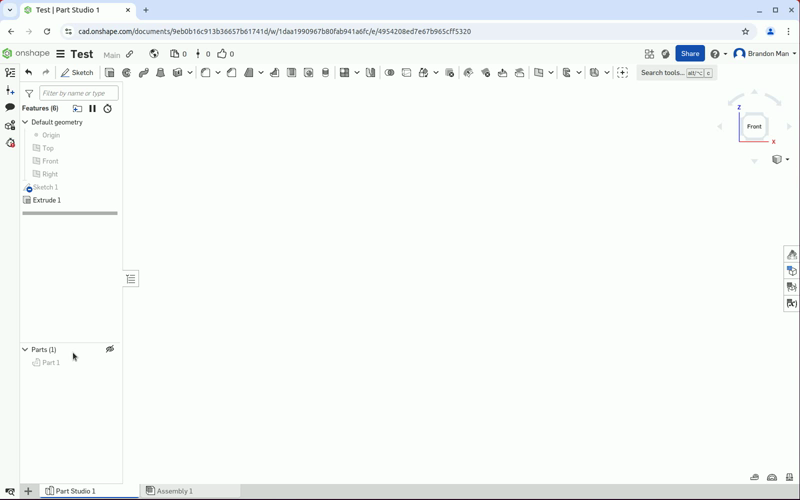
mouse_move(73, 352)
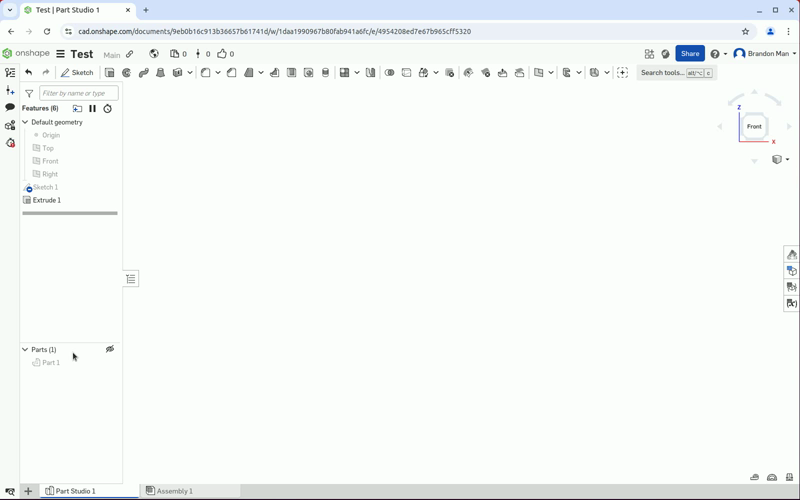
key(shift+y)
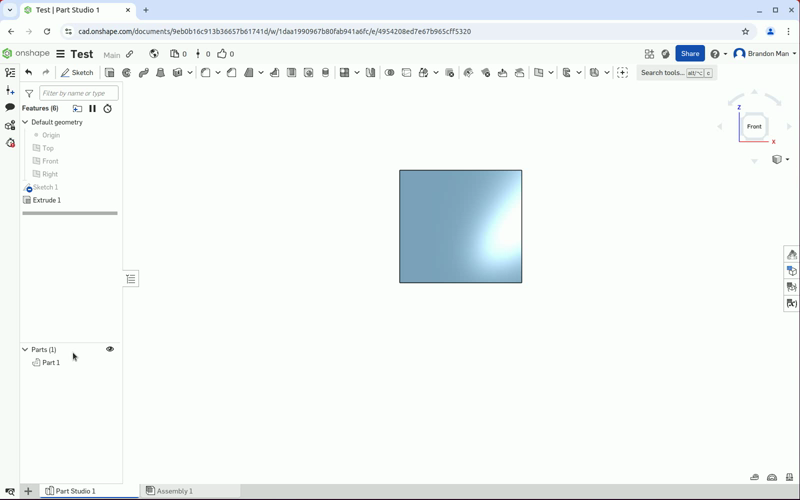
mouse_move(541, 75)
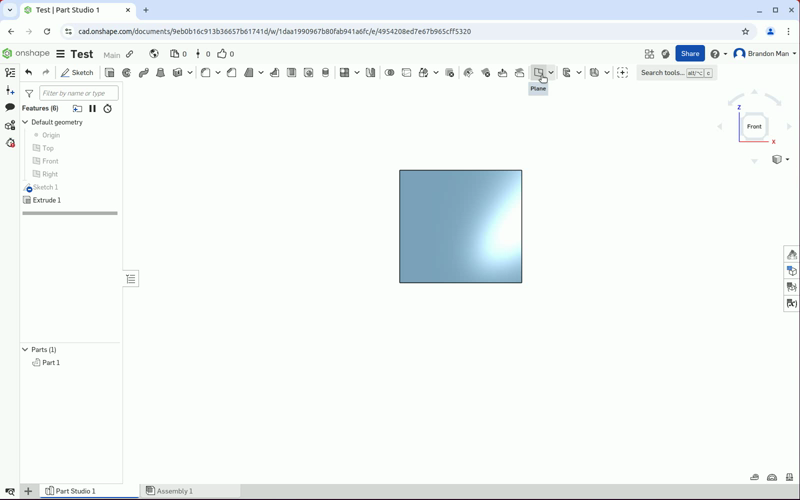
click(541, 75)
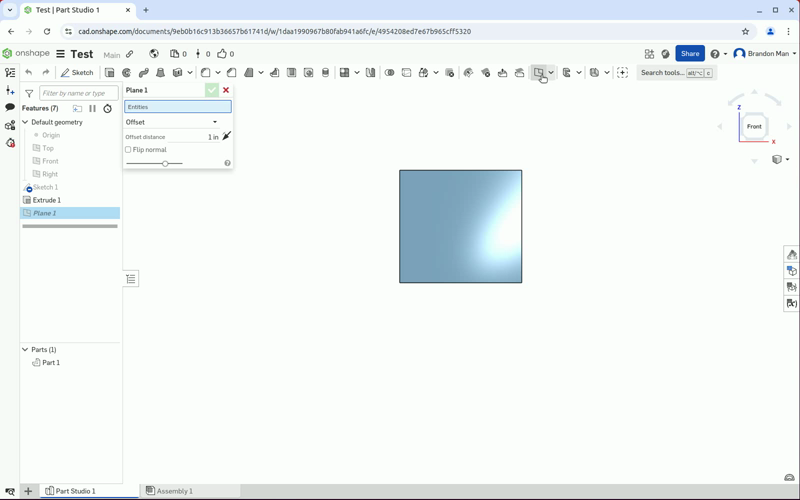
mouse_move(73, 163)
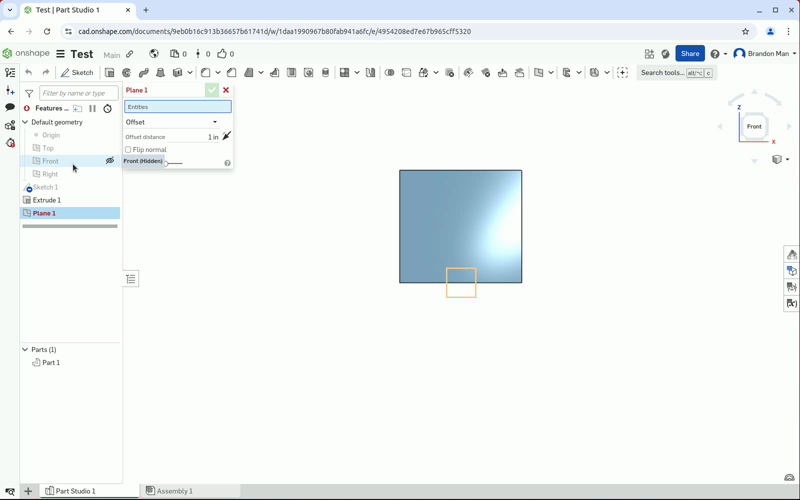
click(73, 163)
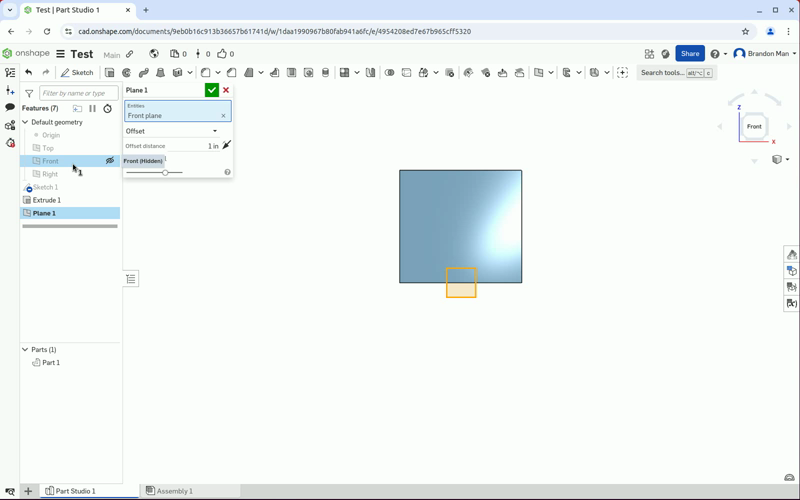
key(tab, 2)
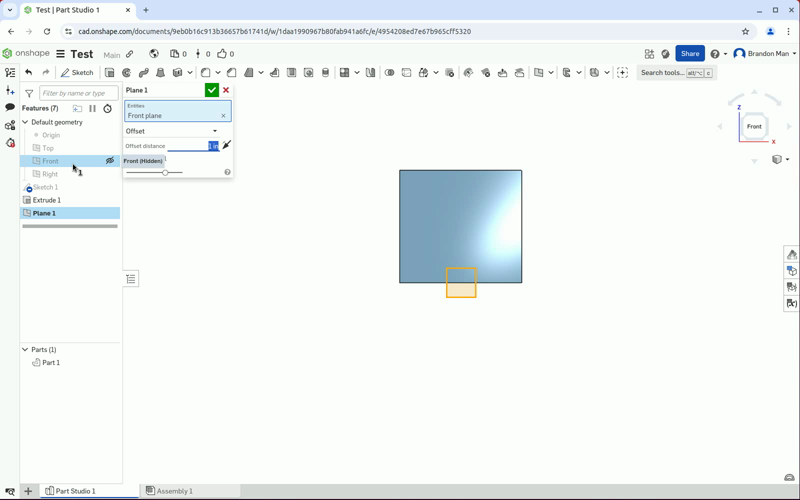
text(12.509)
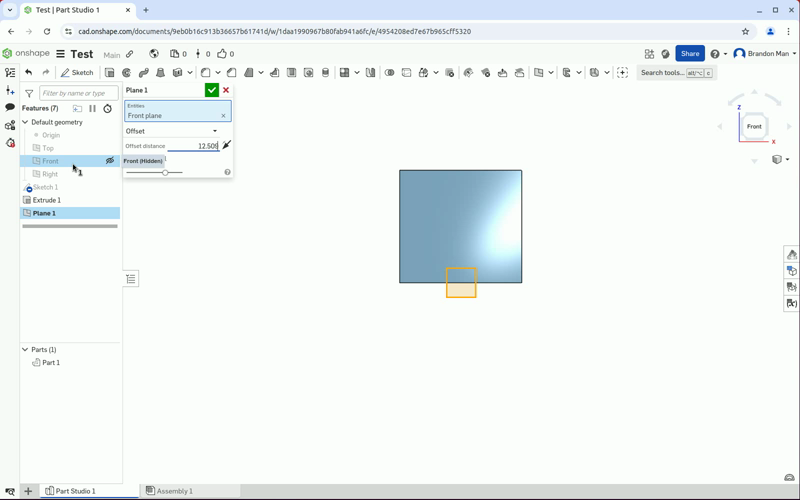
key(enter, 2)
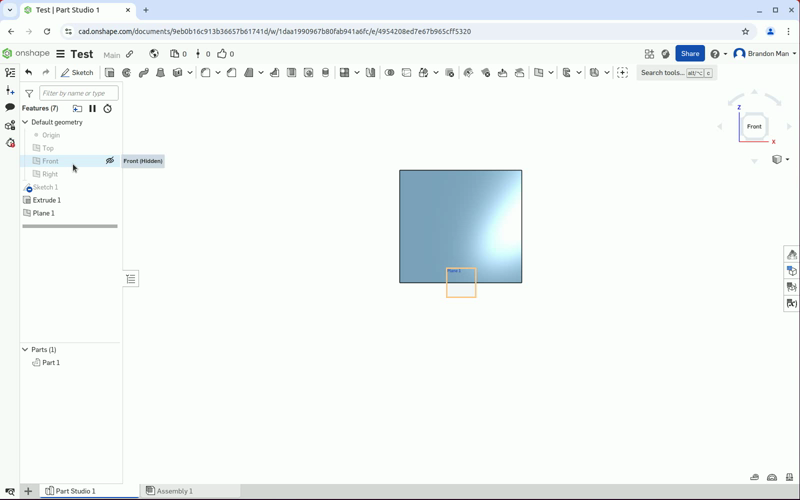
key(shift+s)
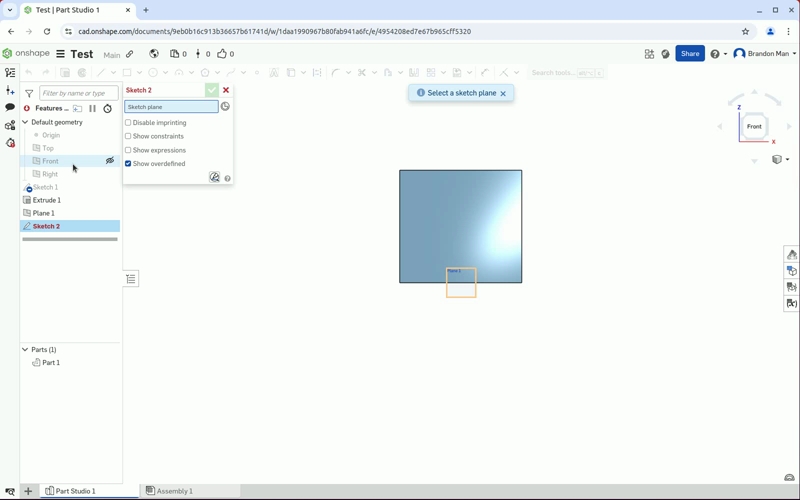
mouse_move(73, 215)
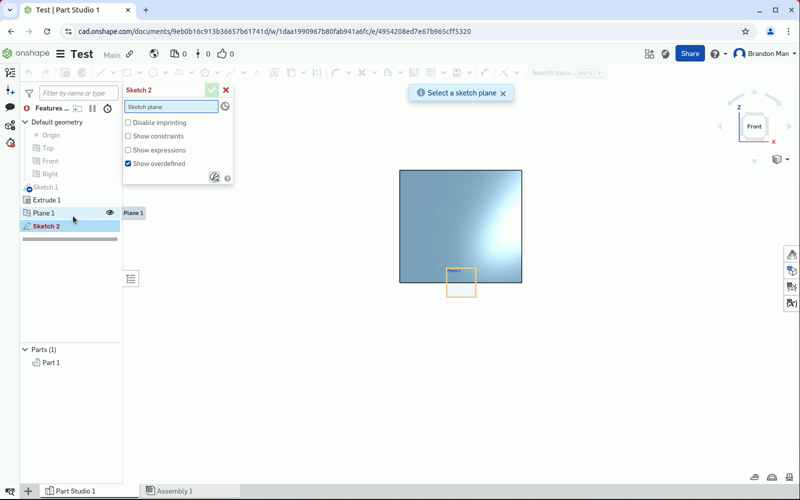
click(73, 215)
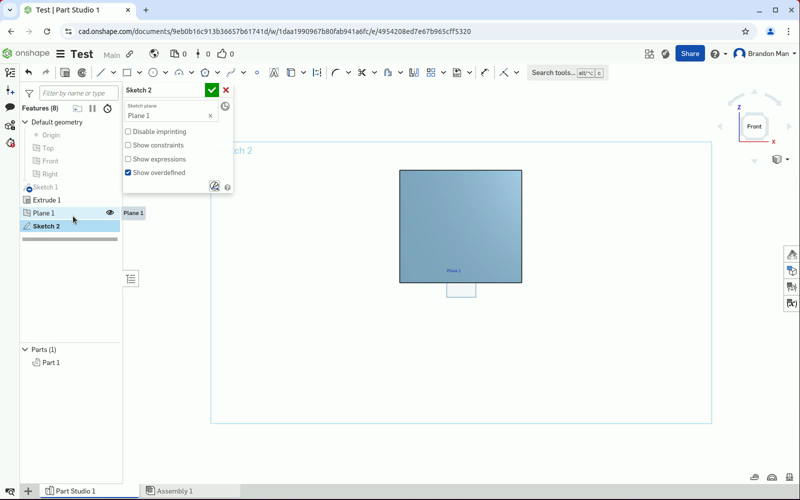
mouse_move(73, 352)
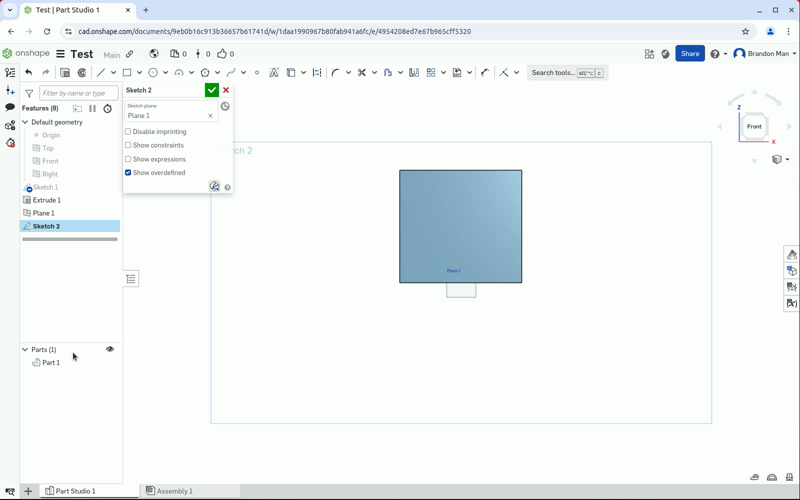
key(y)
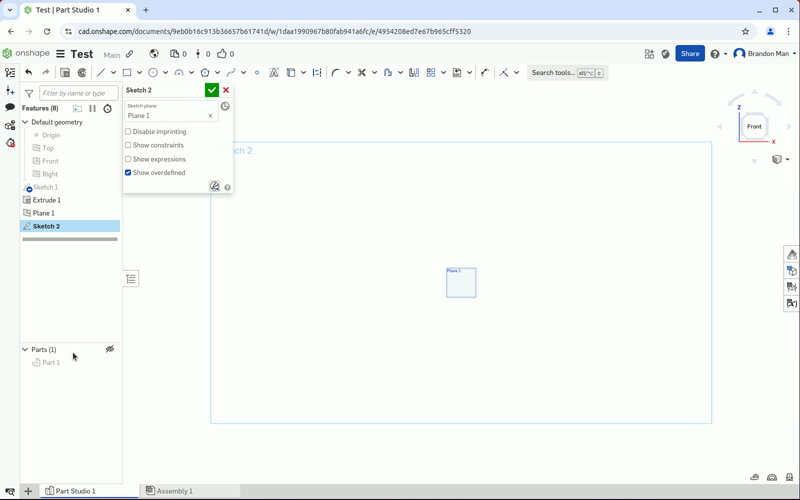
key(l)
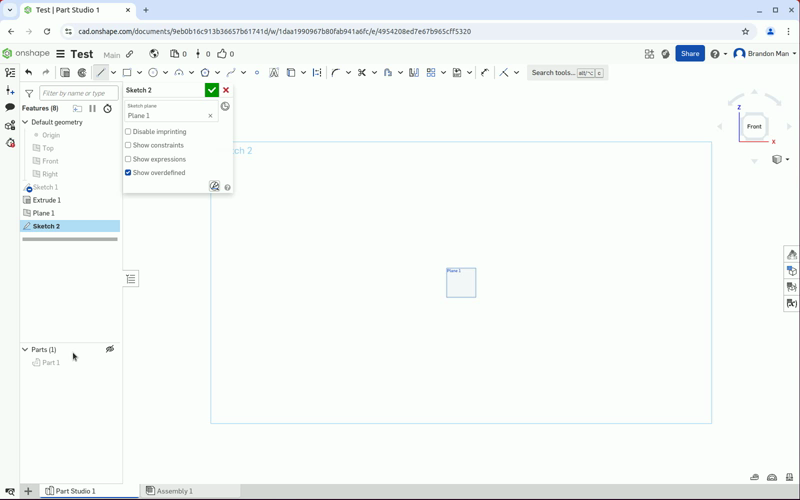
key_down(shift)
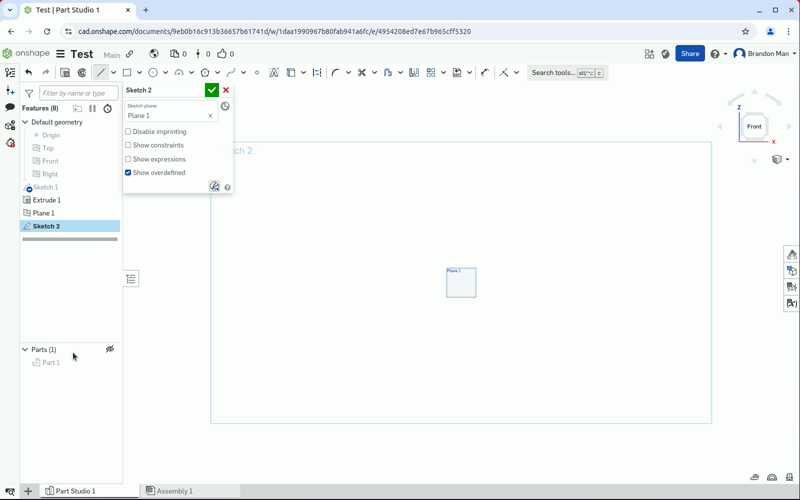
mouse_move(411, 271)
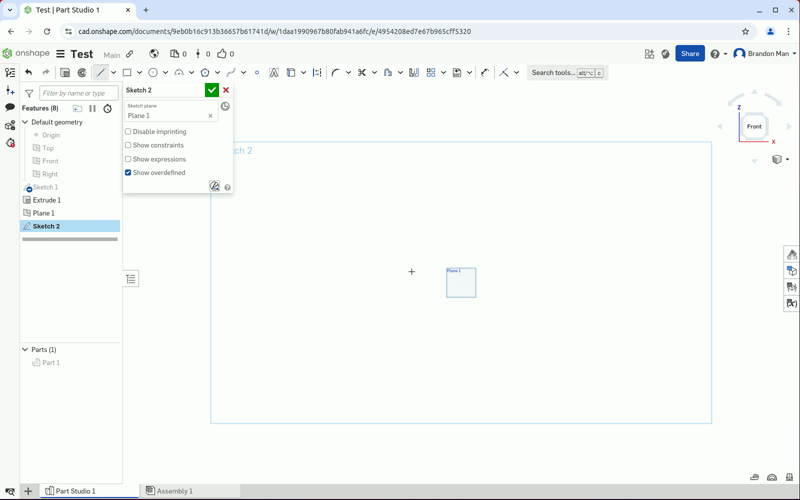
click(411, 271)
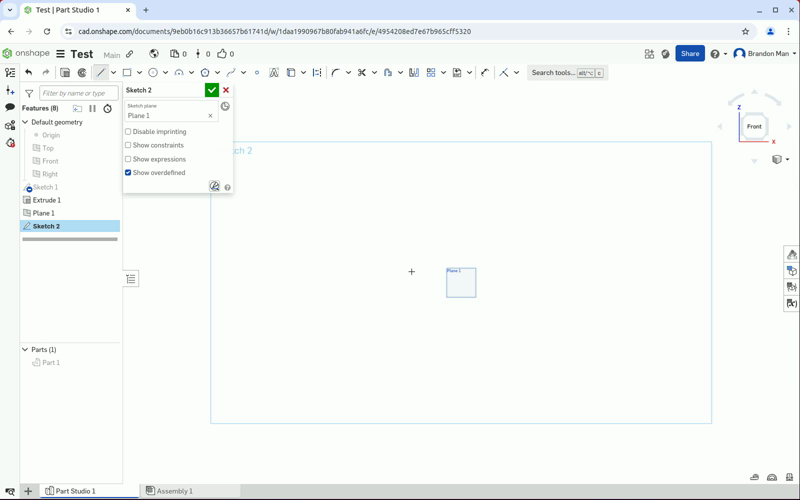
key_up(shift)
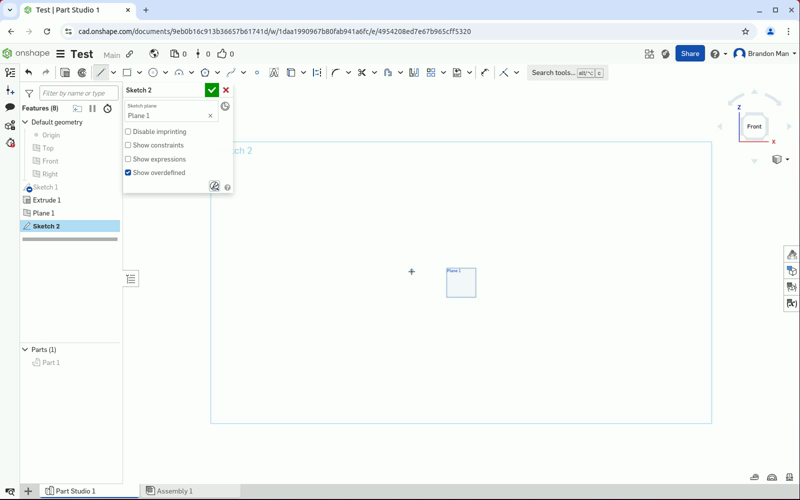
key_down(shift)
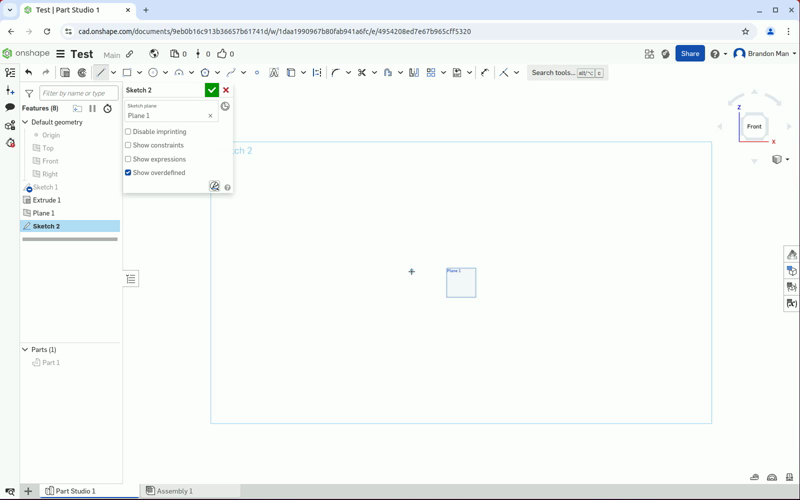
mouse_move(510, 271)
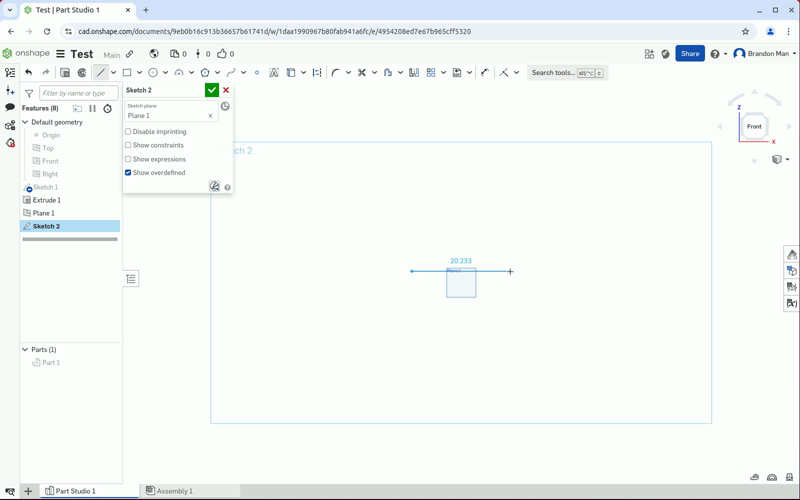
click(510, 271)
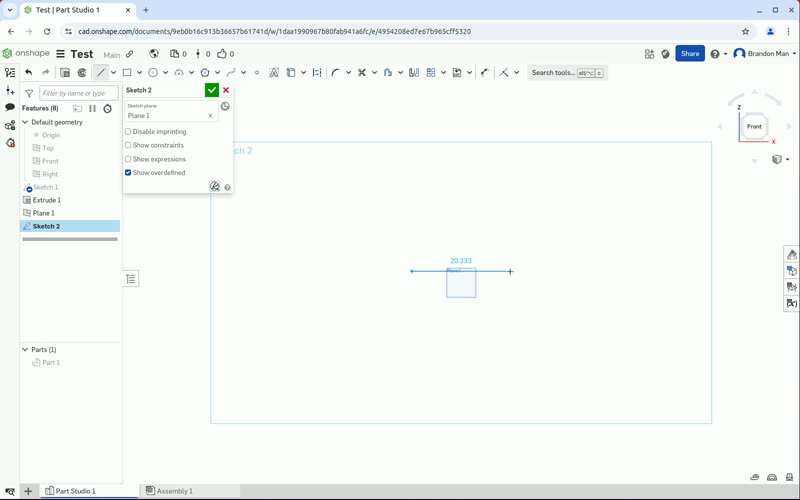
key_up(shift)
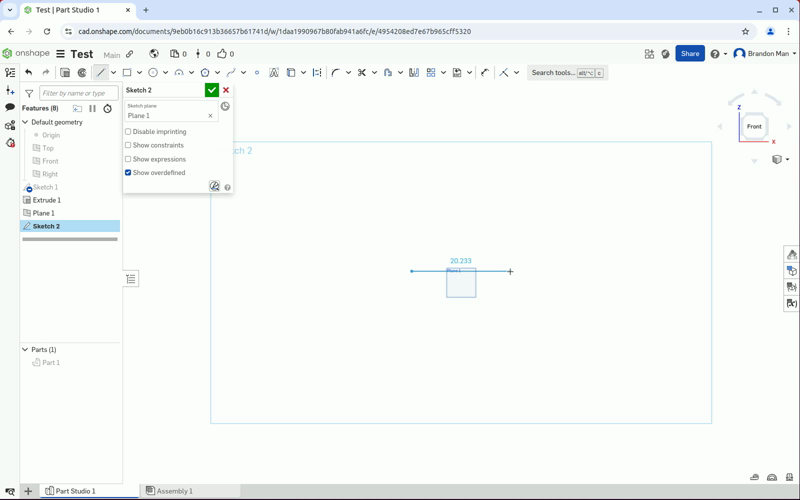
key_down(shift)
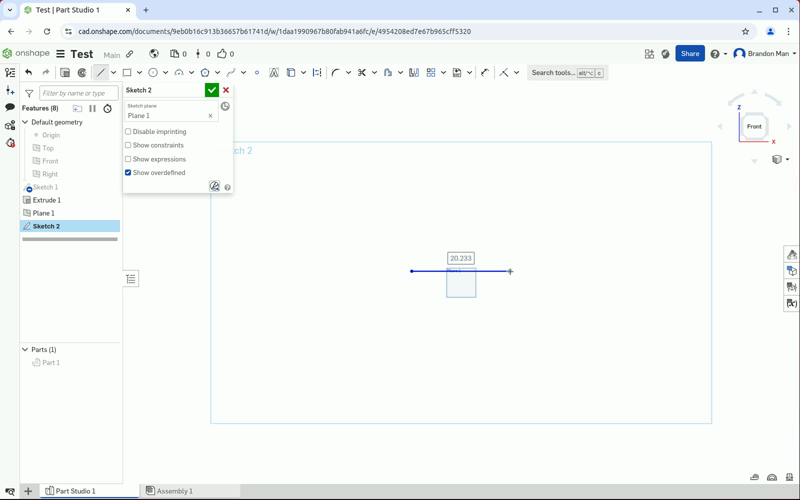
mouse_move(510, 180)
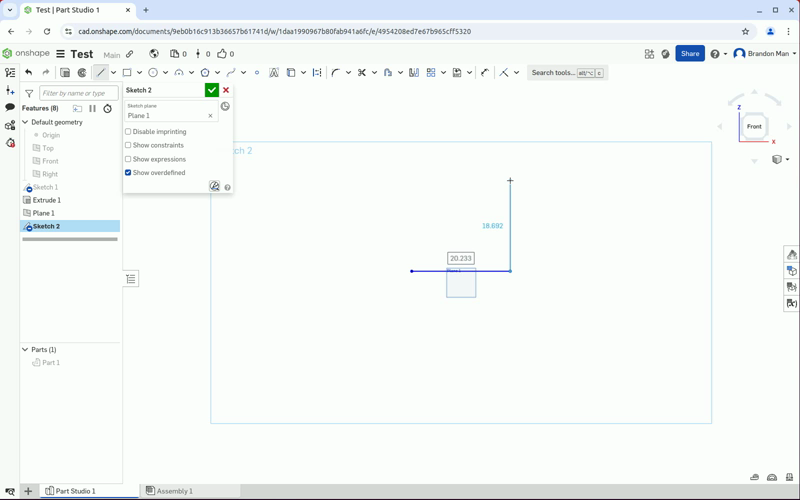
click(510, 180)
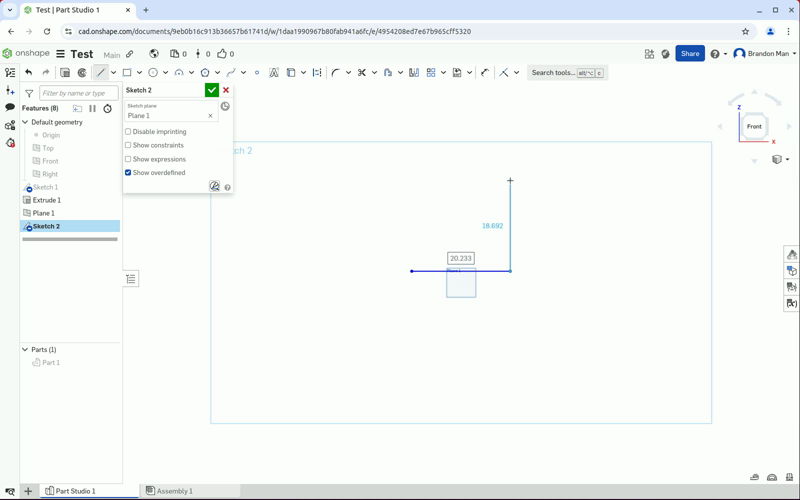
key_up(shift)
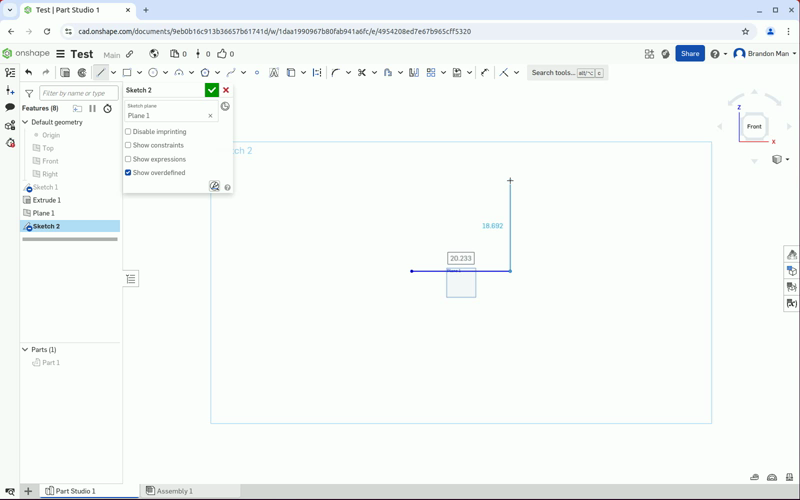
key_down(shift)
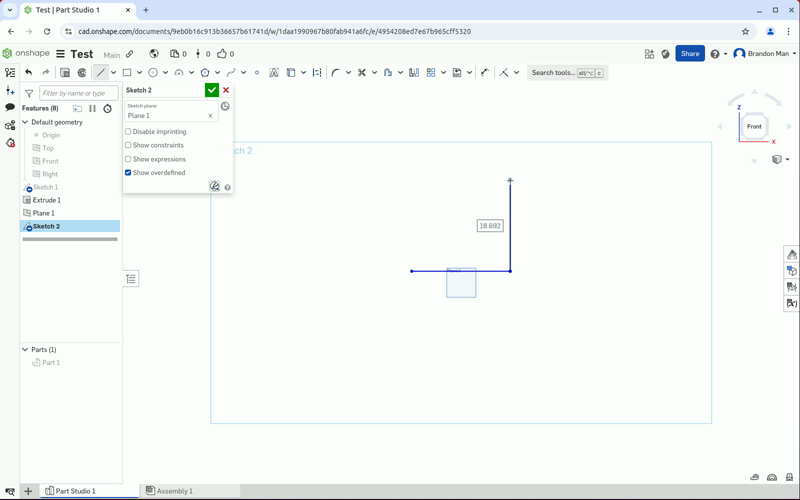
mouse_move(411, 180)
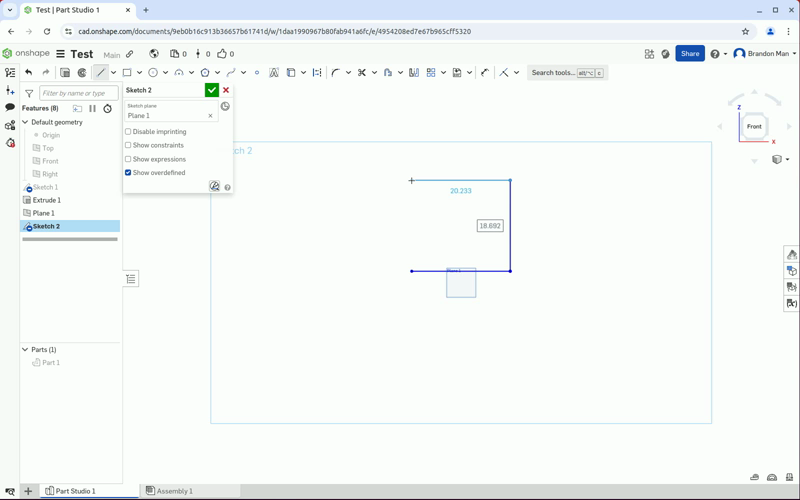
click(411, 180)
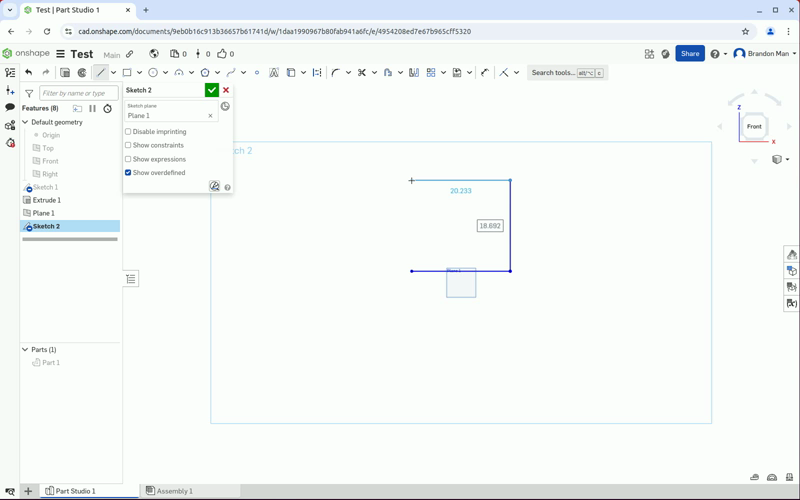
key_up(shift)
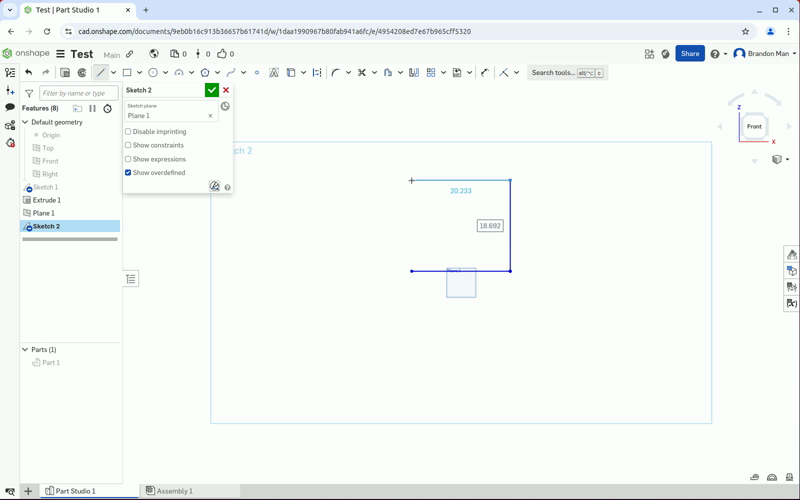
key_down(shift)
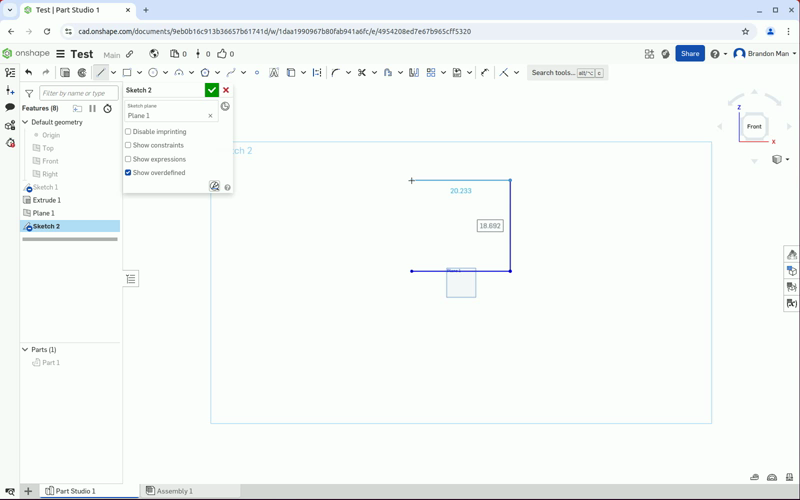
mouse_move(411, 271)
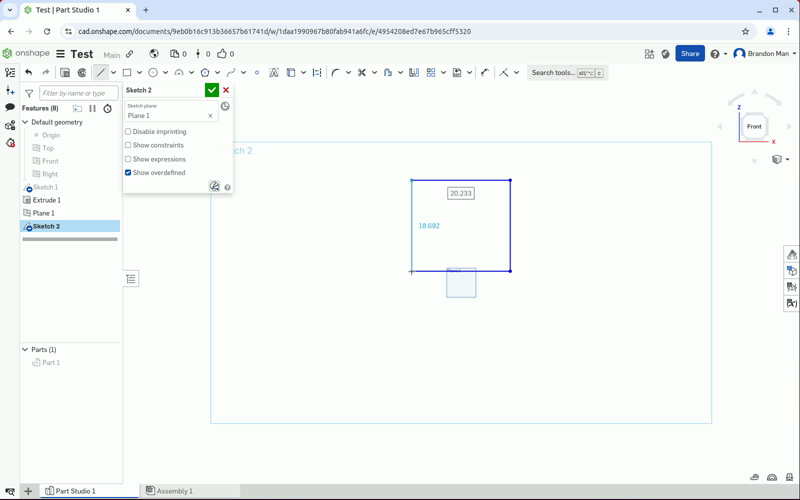
key_up(shift)
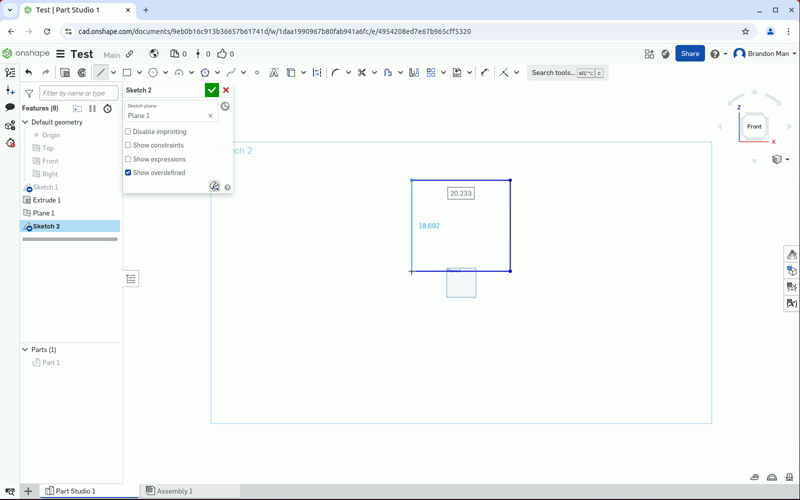
click(411, 271)
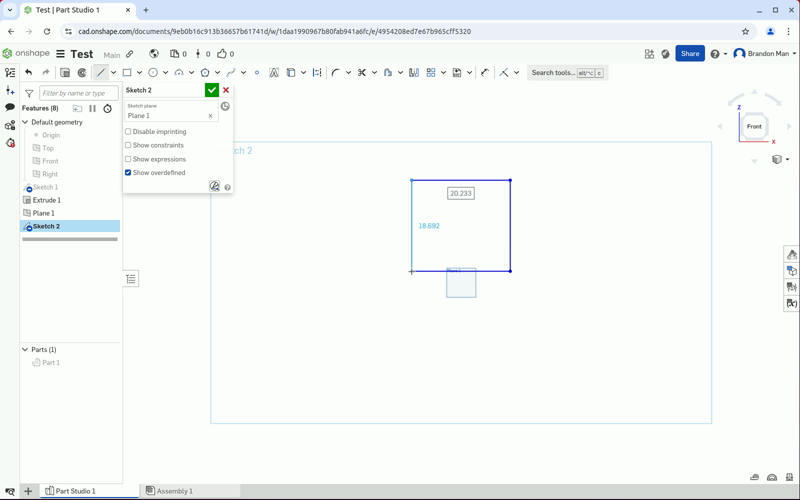
key(esc)
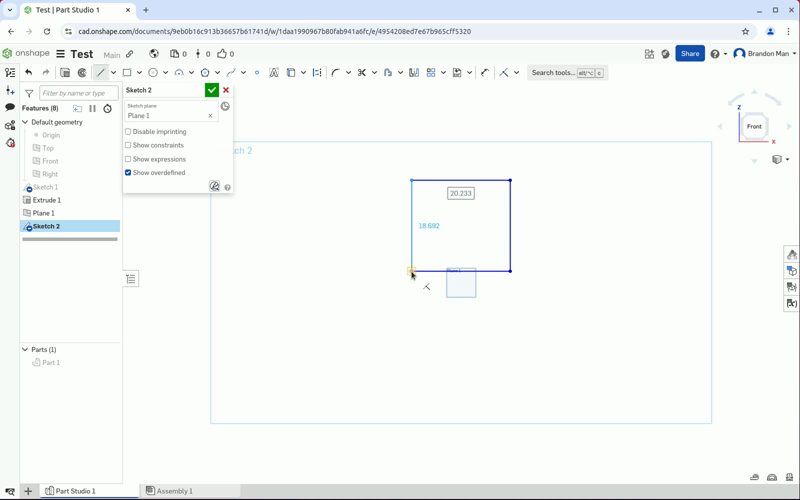
mouse_move(459, 186)
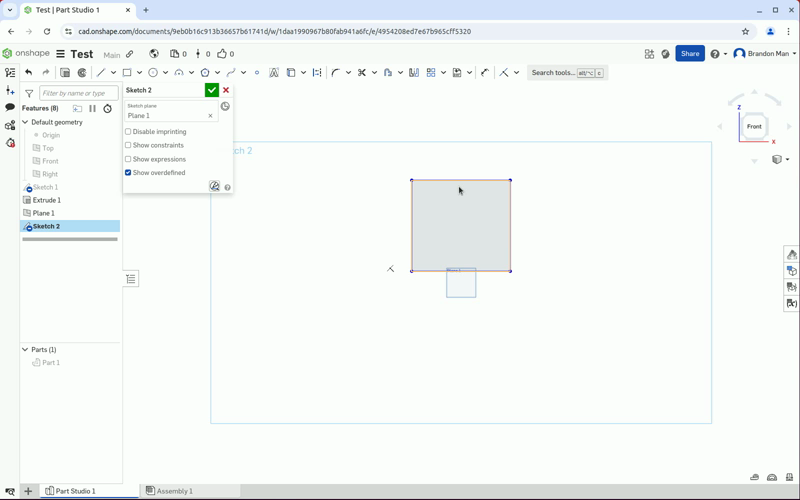
click(459, 186)
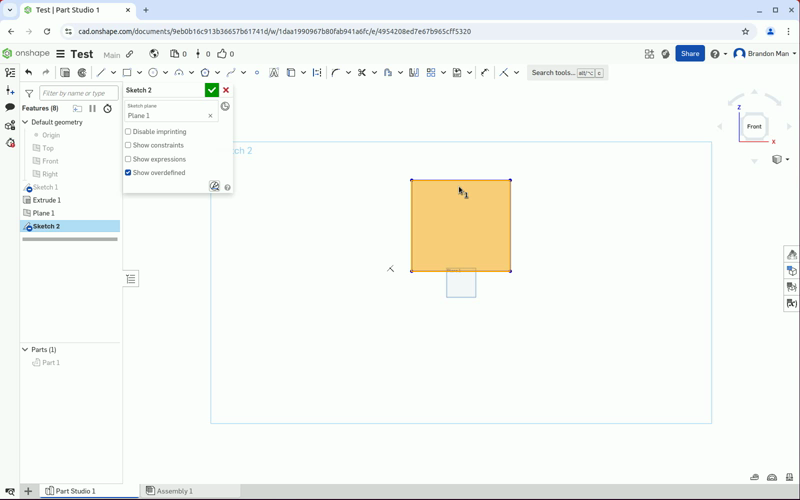
mouse_move(73, 352)
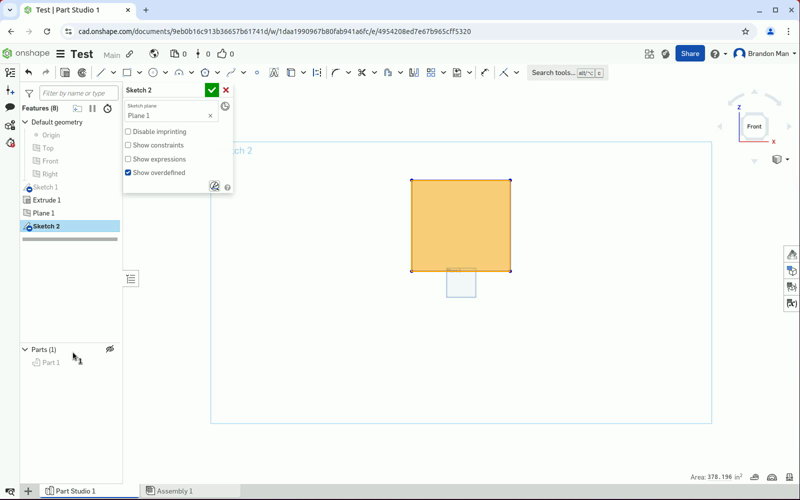
key(shift+y)
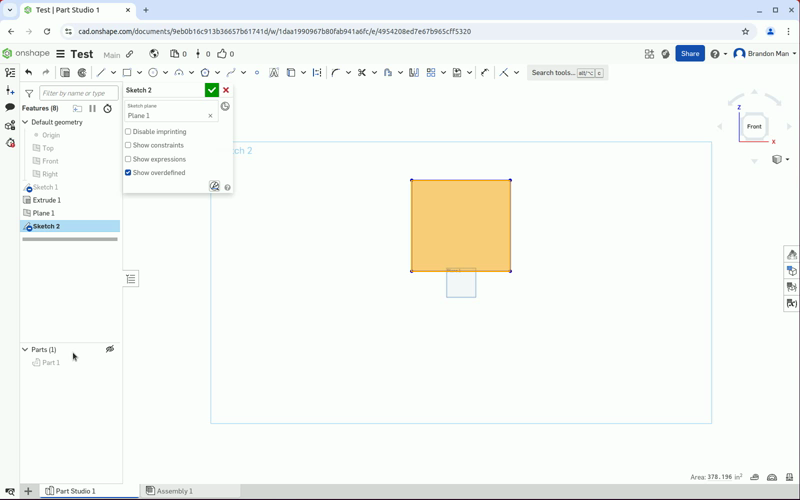
key(shift+e)
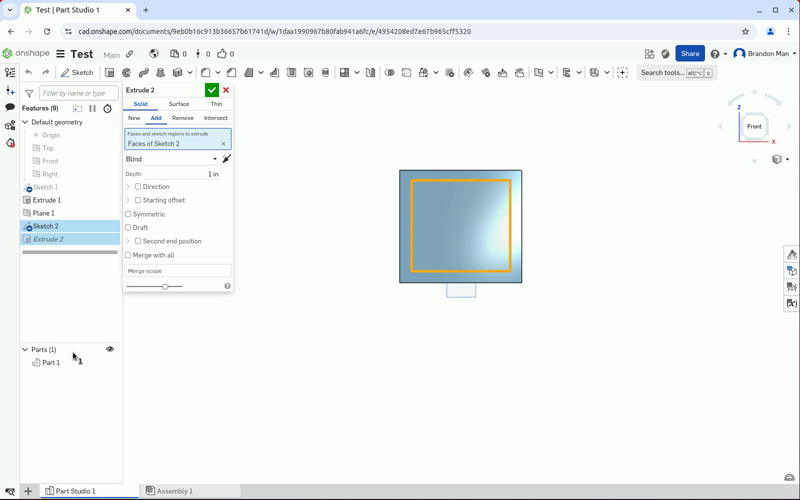
mouse_move(143, 106)
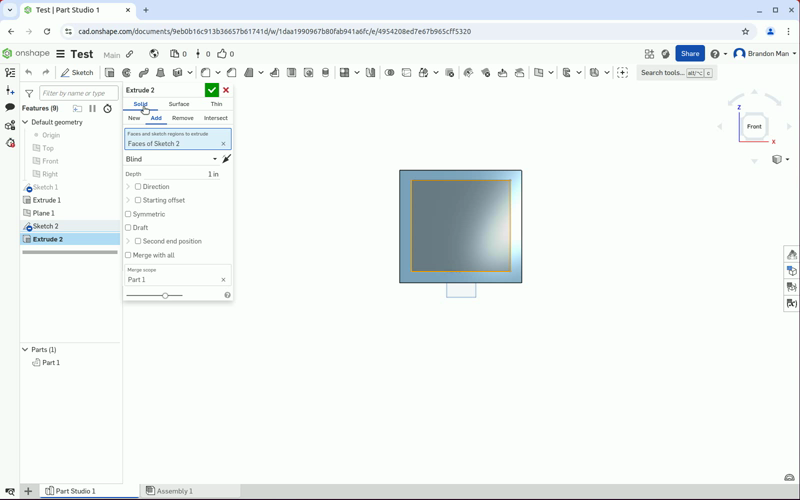
click(143, 106)
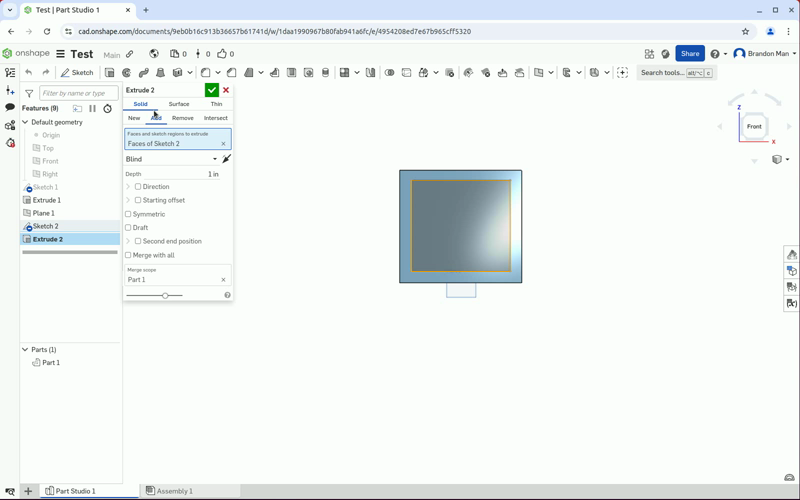
mouse_move(186, 120)
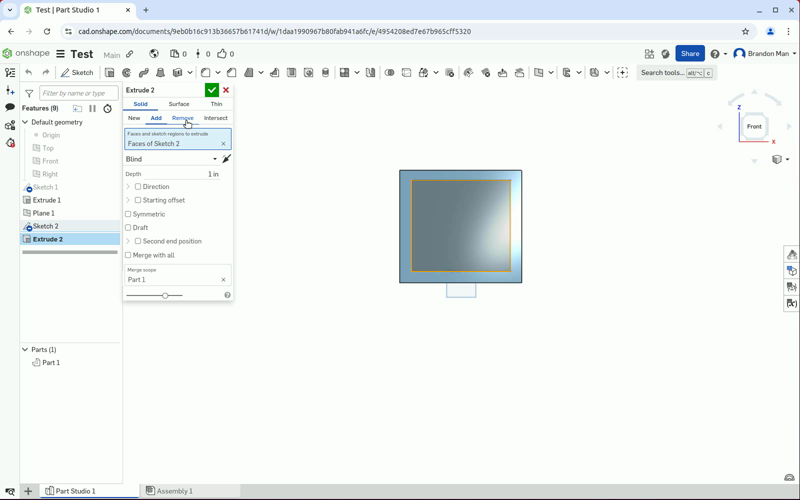
click(186, 120)
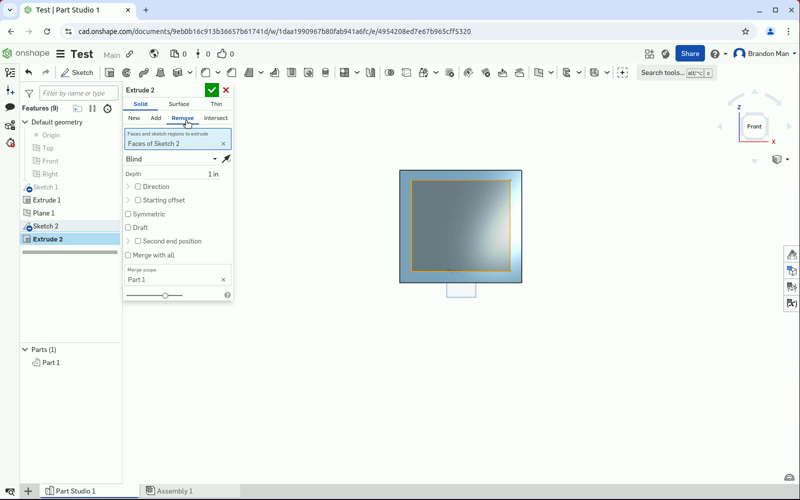
key(tab, 4)
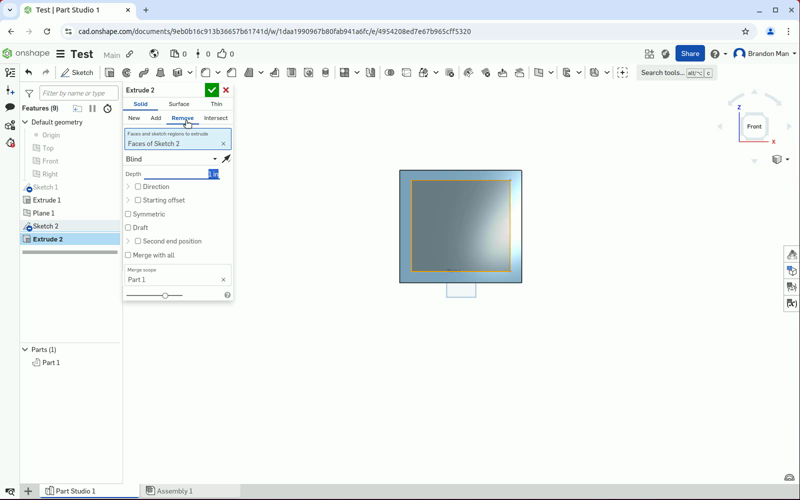
text(22.145)
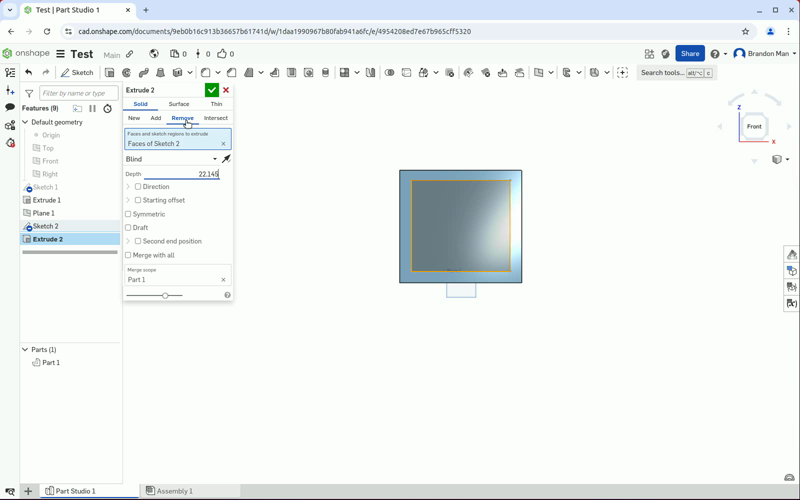
key(tab, 6)
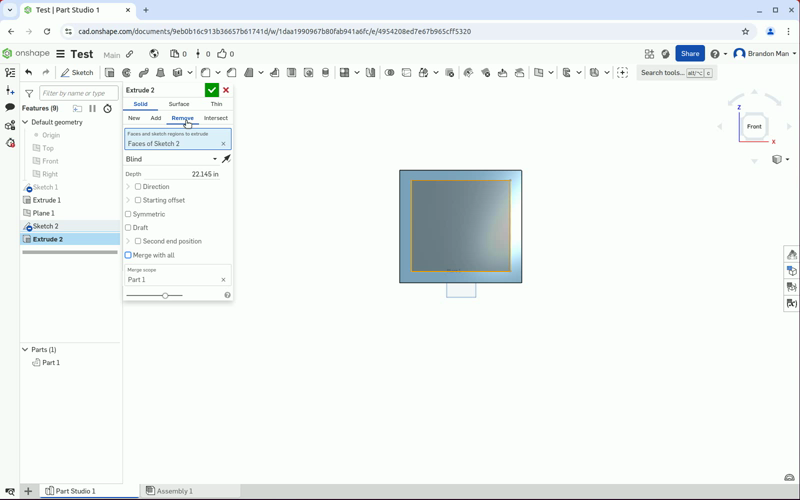
key(space)
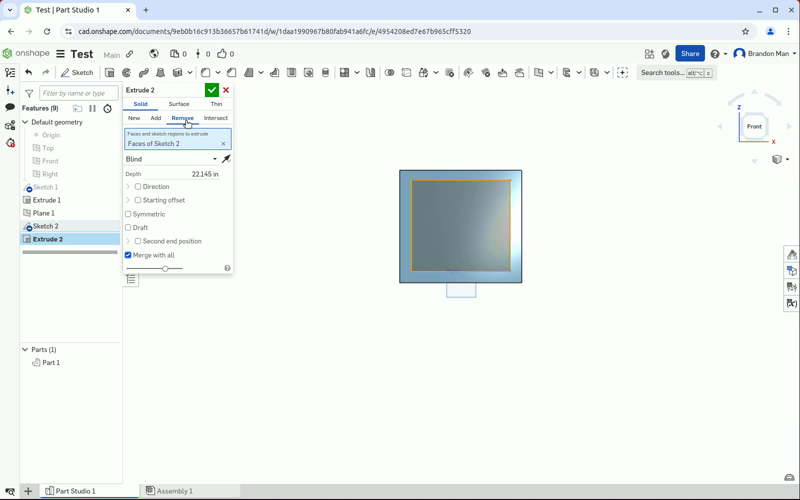
key(enter)
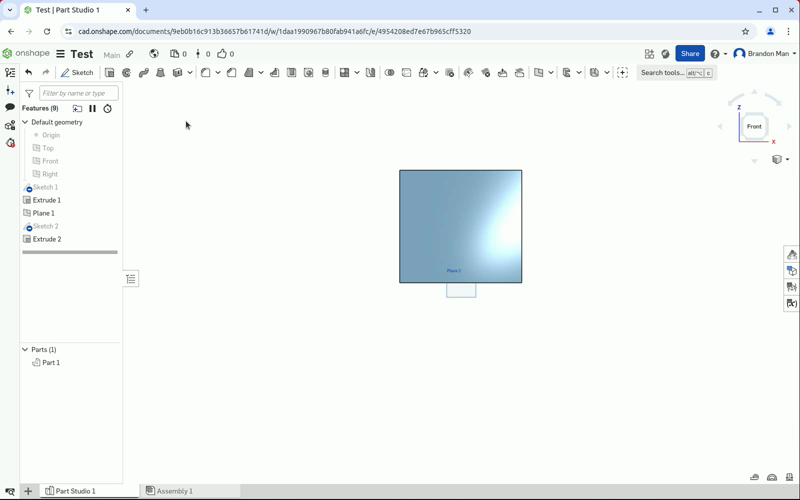
key(shift+h)
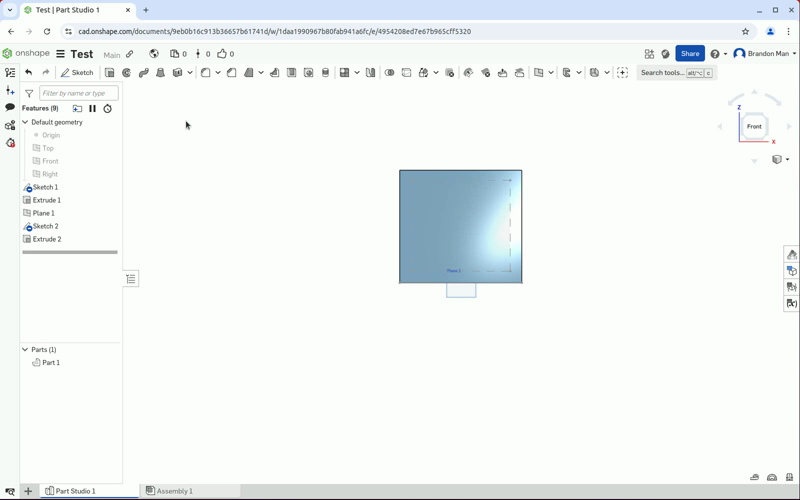
key(shift+h)
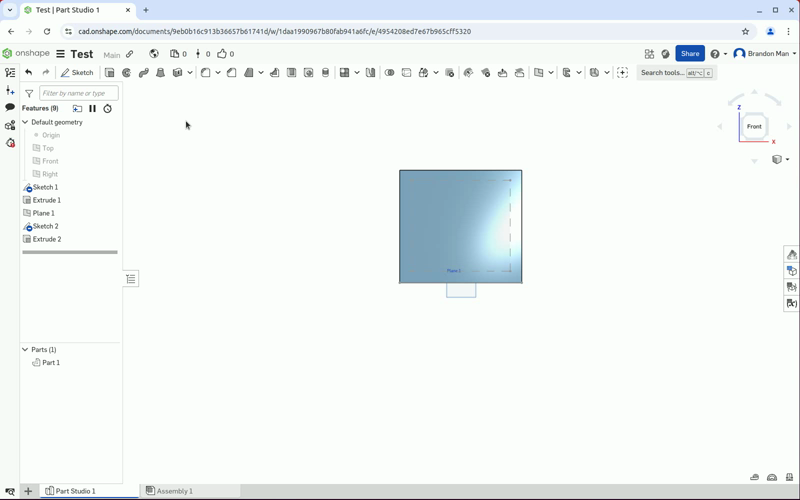
key(shift+7)
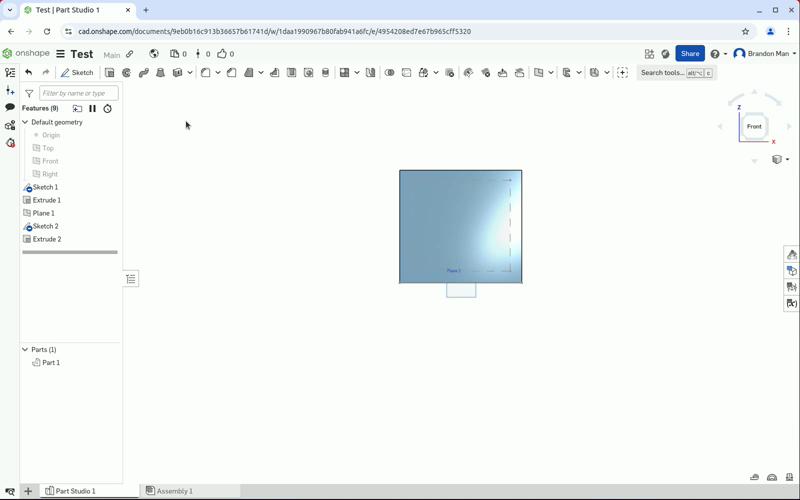
key(left, 2)
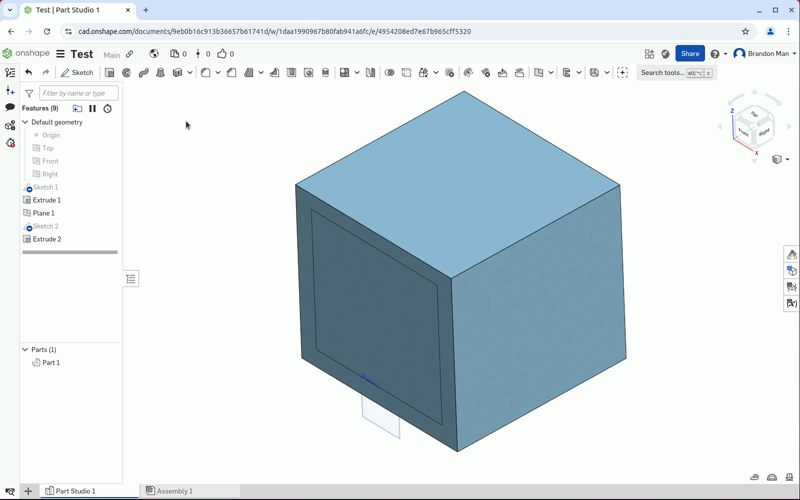
key(down, 2)
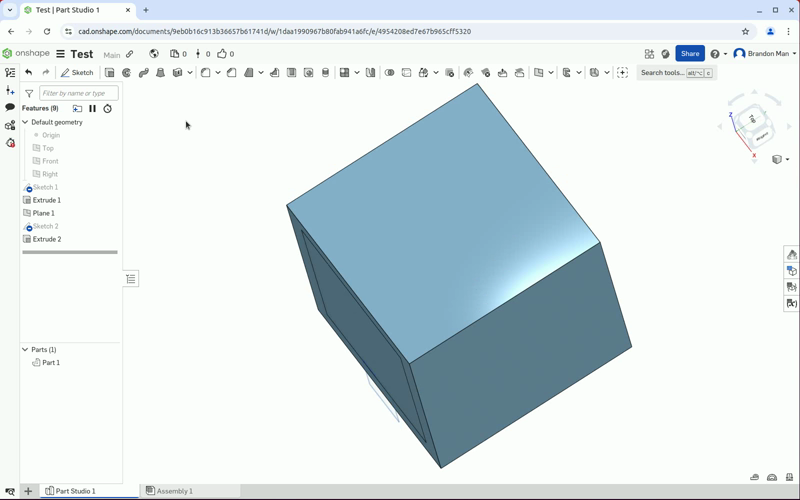
key(up, 2)
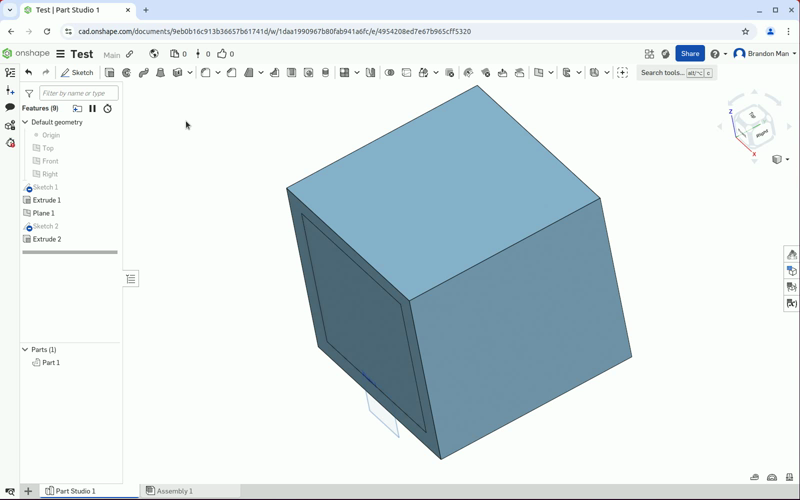
key(right, 2)
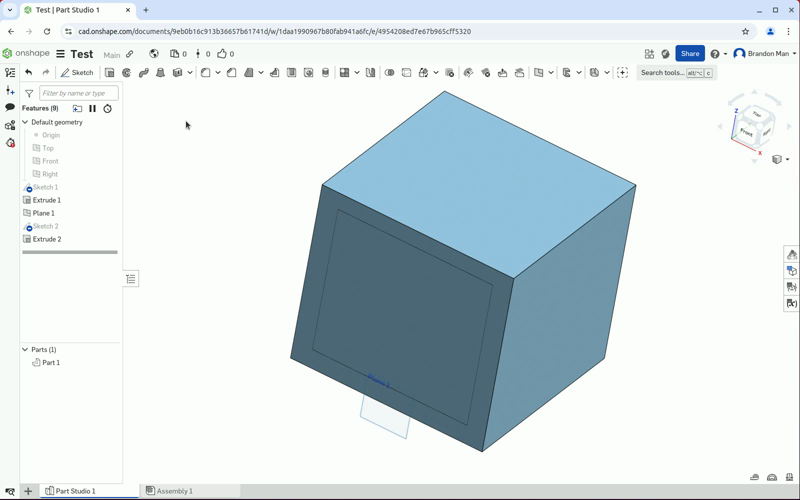
mouse_move(73, 189)
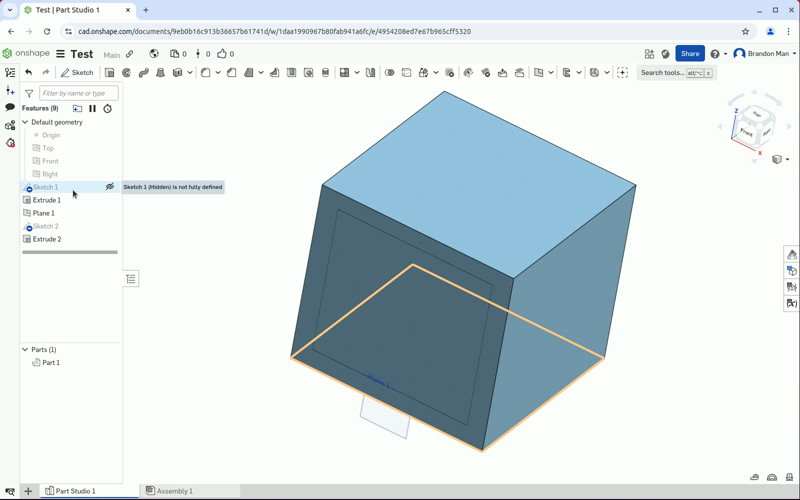
click(73, 189)